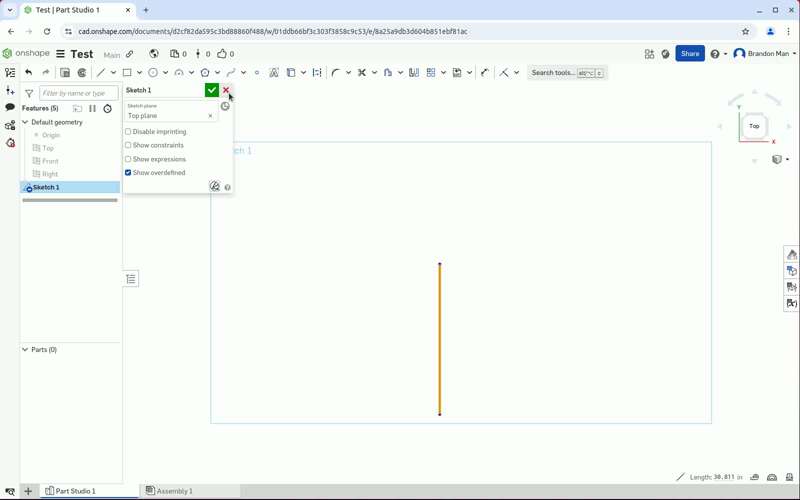
key(shift+h)
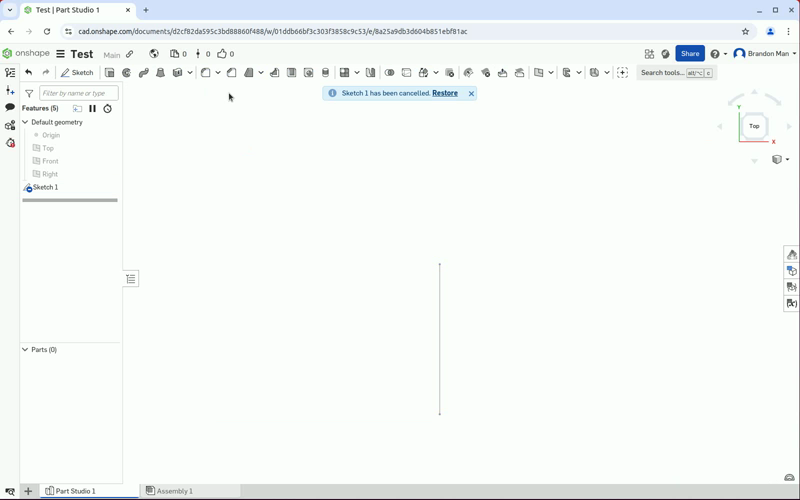
key(shift+s)
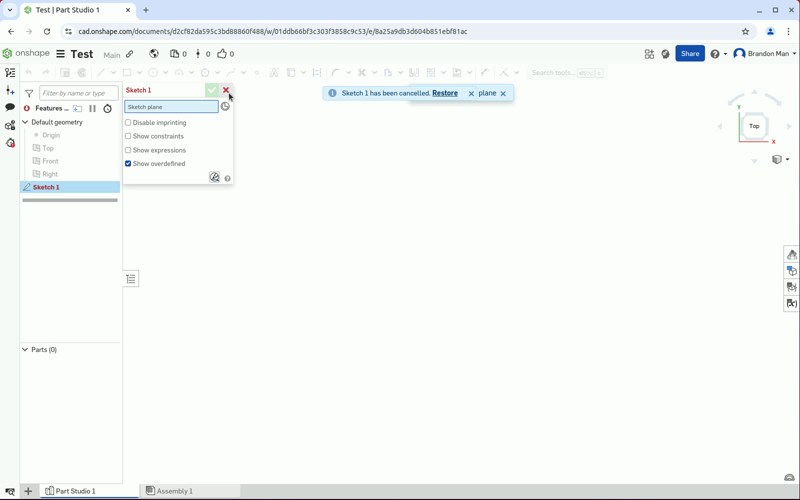
mouse_move(73, 150)
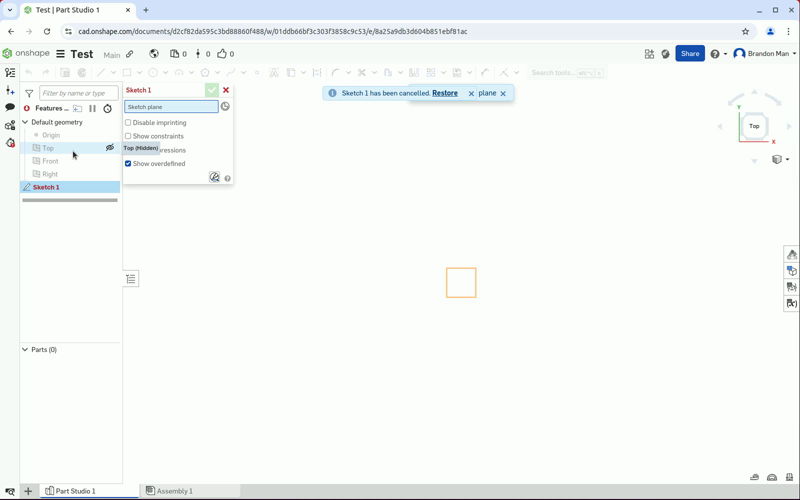
click(73, 150)
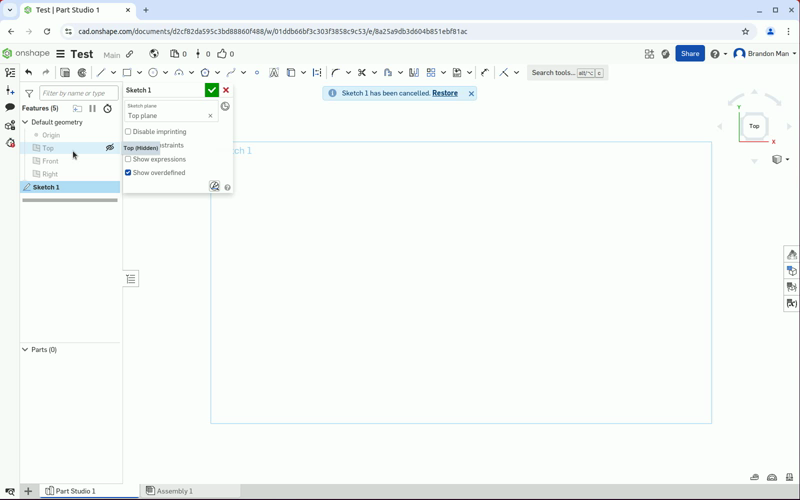
mouse_move(73, 352)
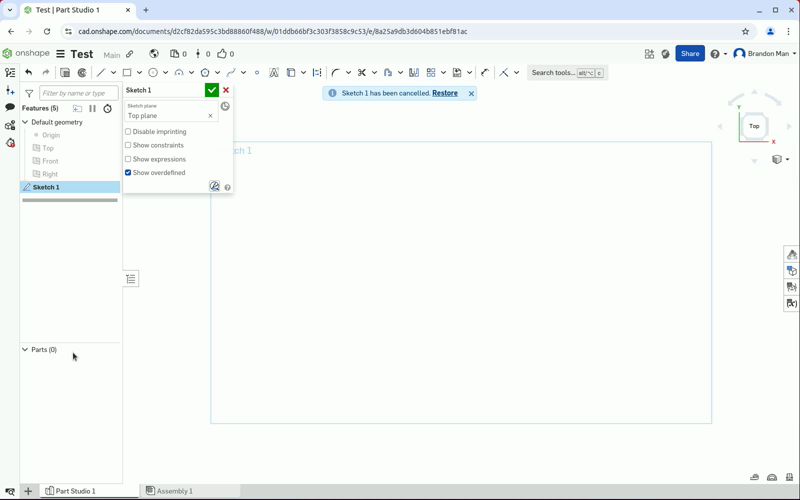
key(y)
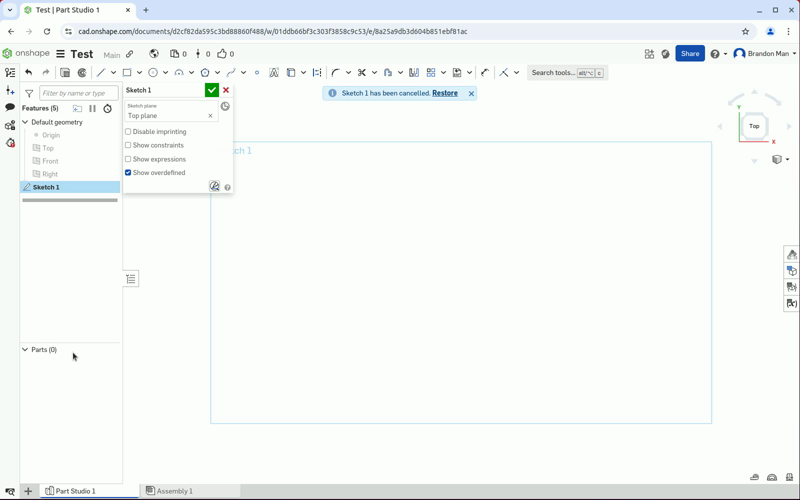
key(l)
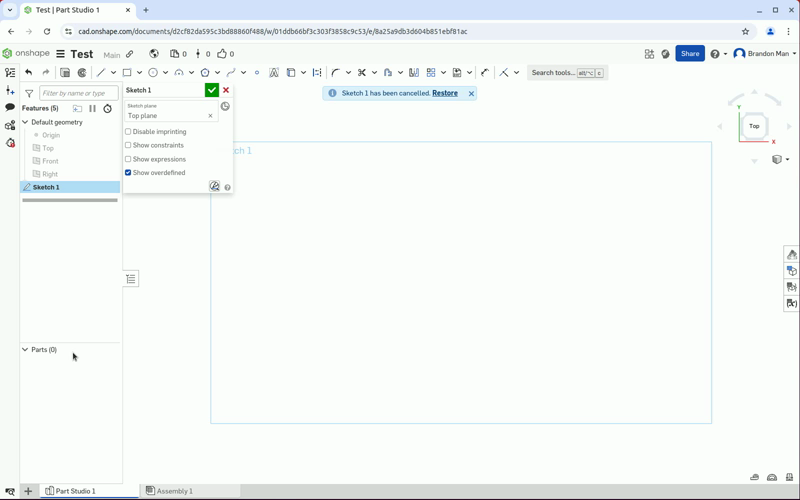
key_down(shift)
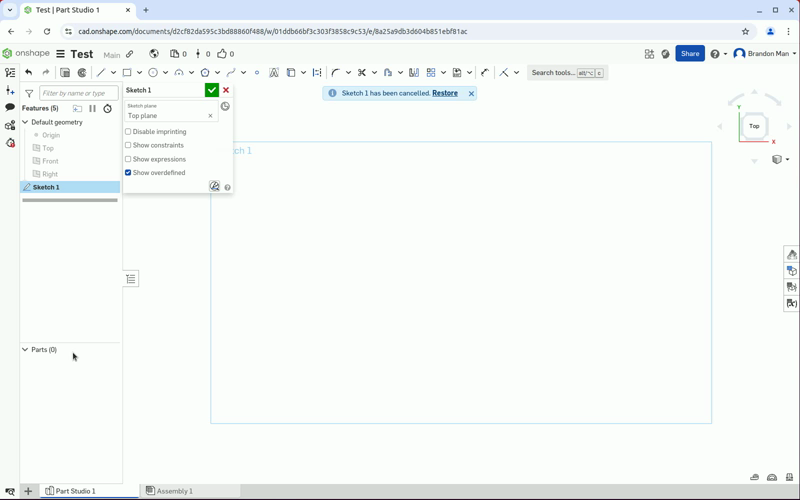
mouse_move(452, 299)
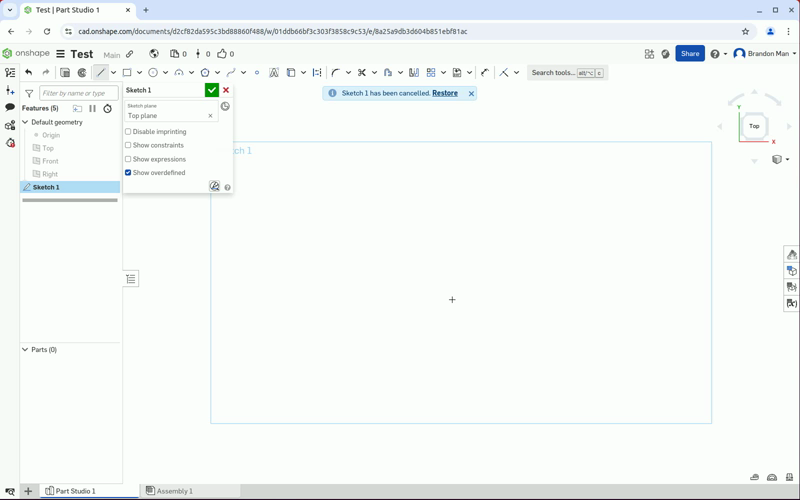
click(452, 299)
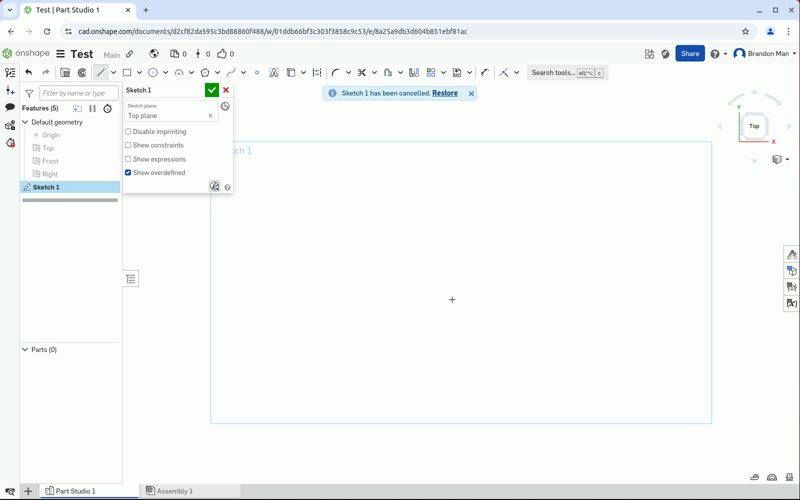
key_up(shift)
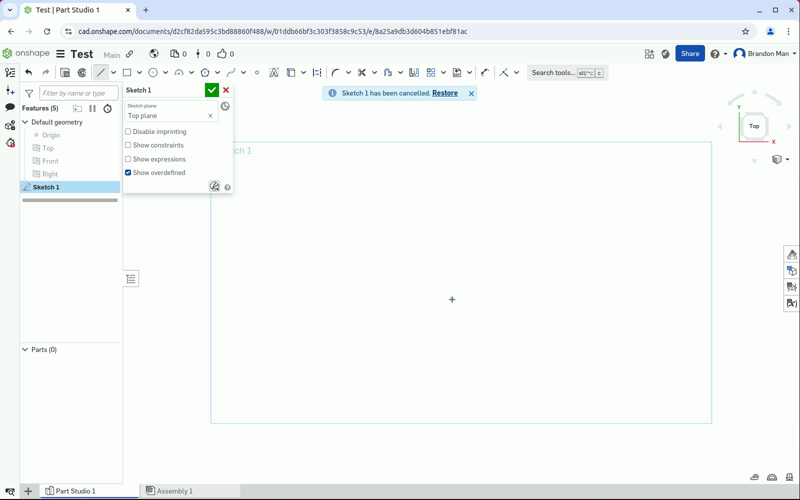
key_down(shift)
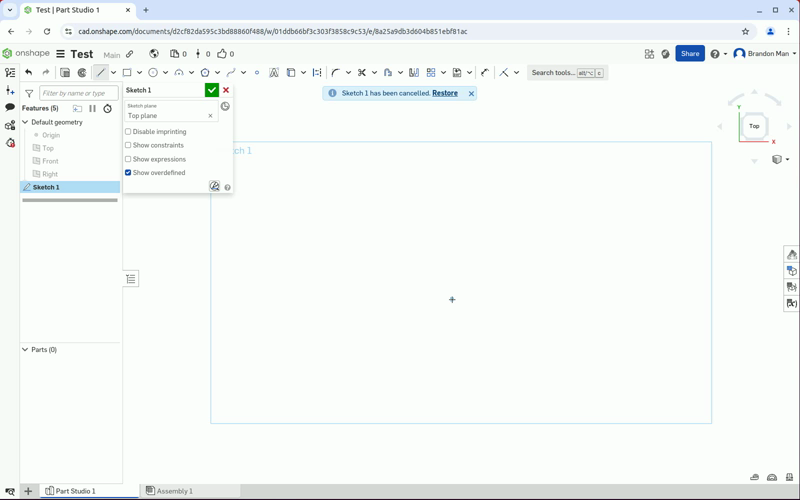
mouse_move(482, 299)
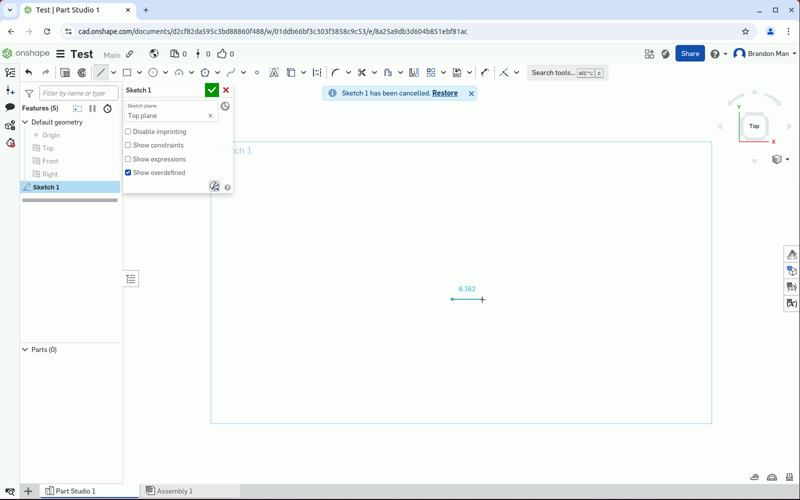
mouse_move(468, 299)
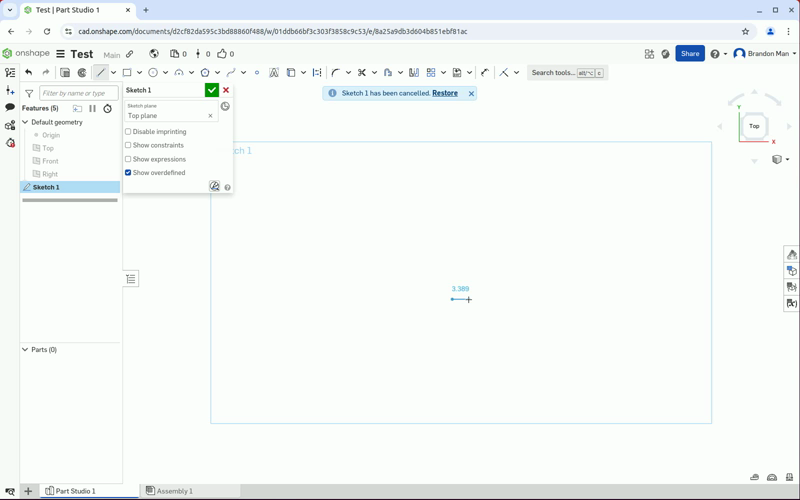
click(468, 299)
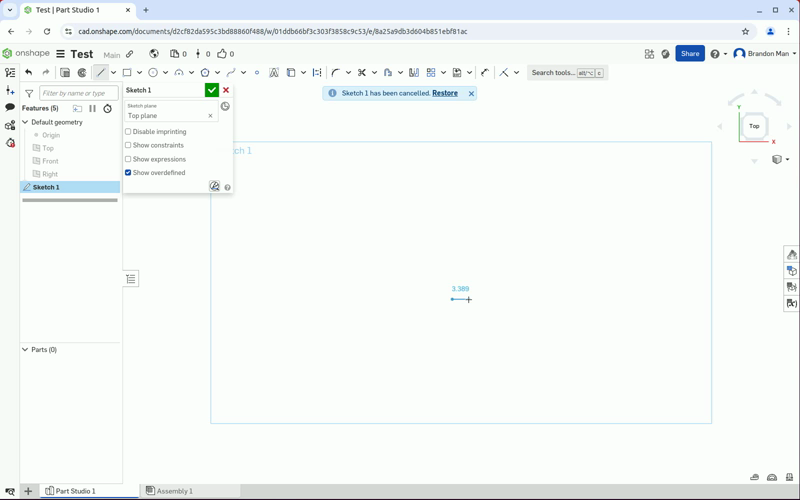
key_up(shift)
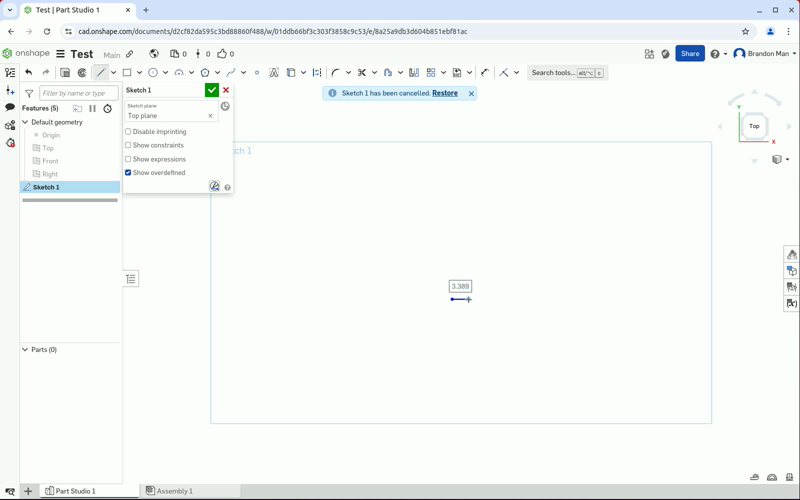
key_down(shift)
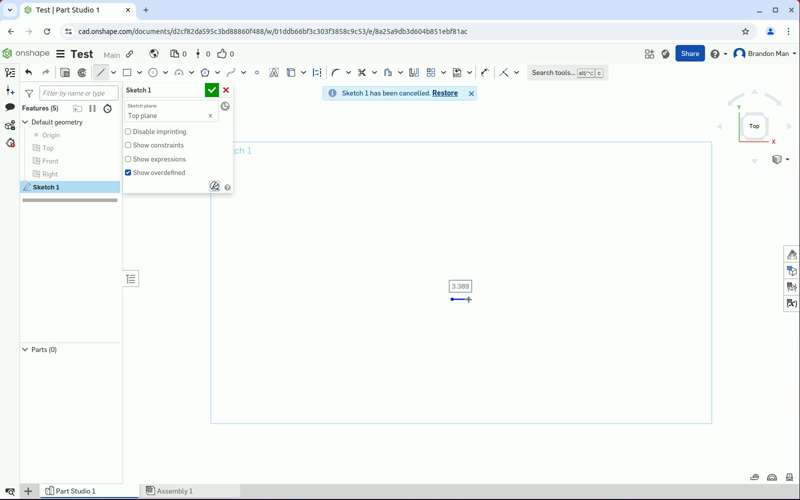
mouse_move(498, 299)
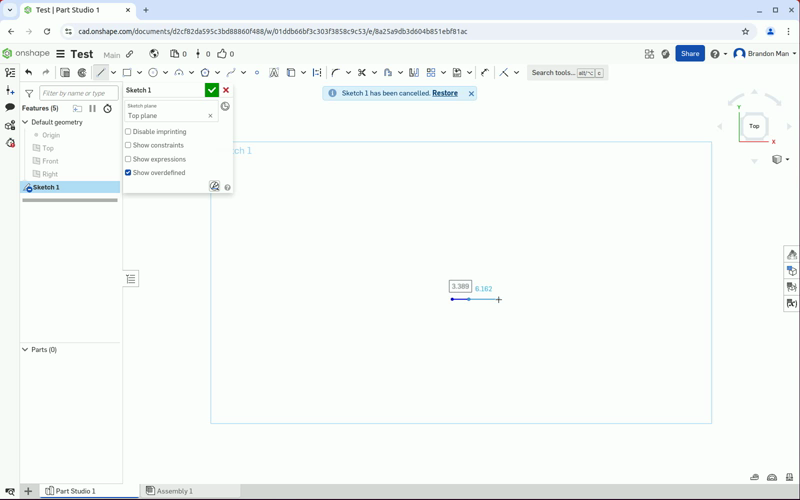
mouse_move(468, 266)
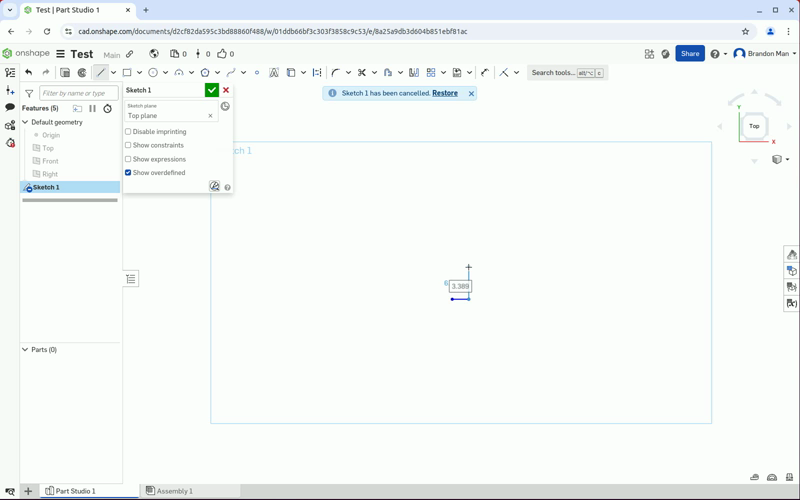
click(468, 266)
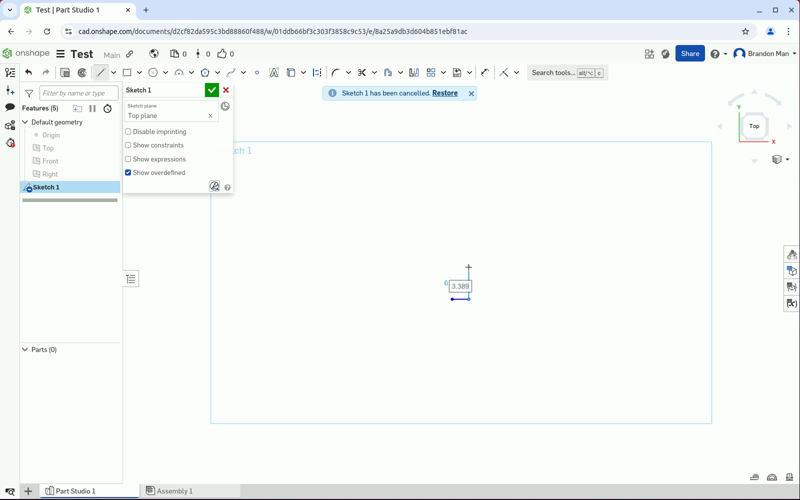
key_up(shift)
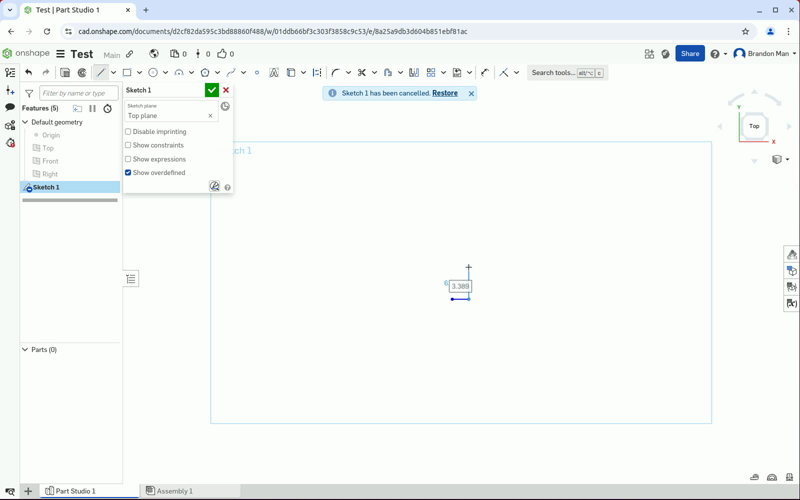
key_down(shift)
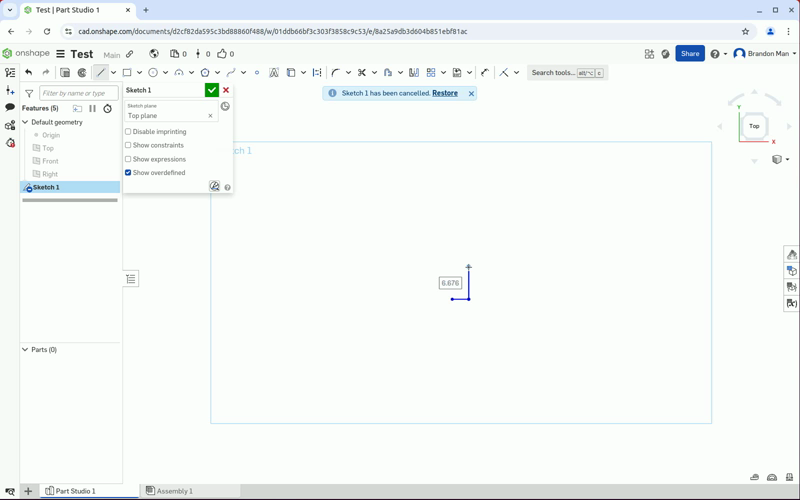
mouse_move(498, 266)
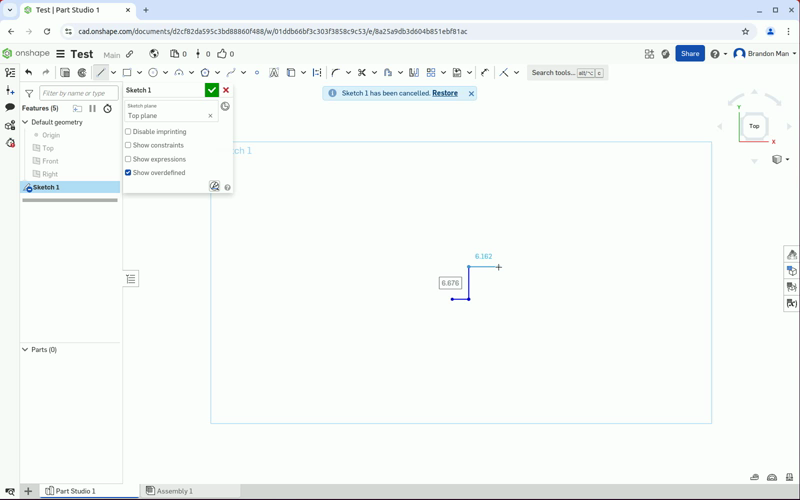
mouse_move(452, 266)
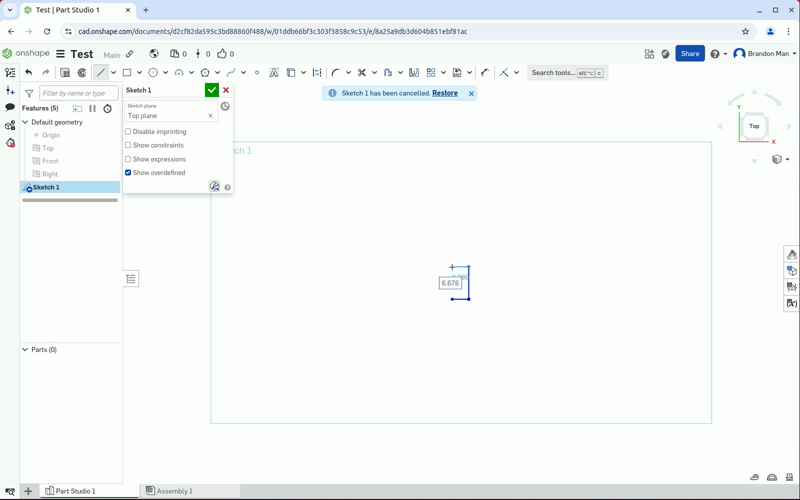
click(452, 266)
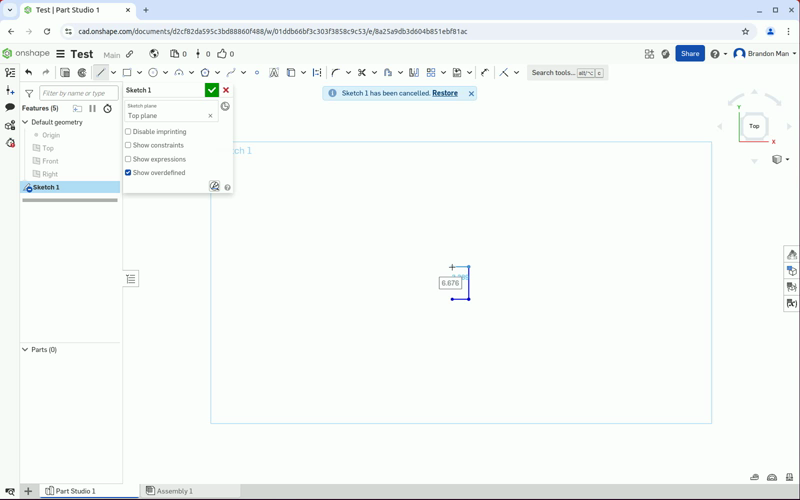
key_up(shift)
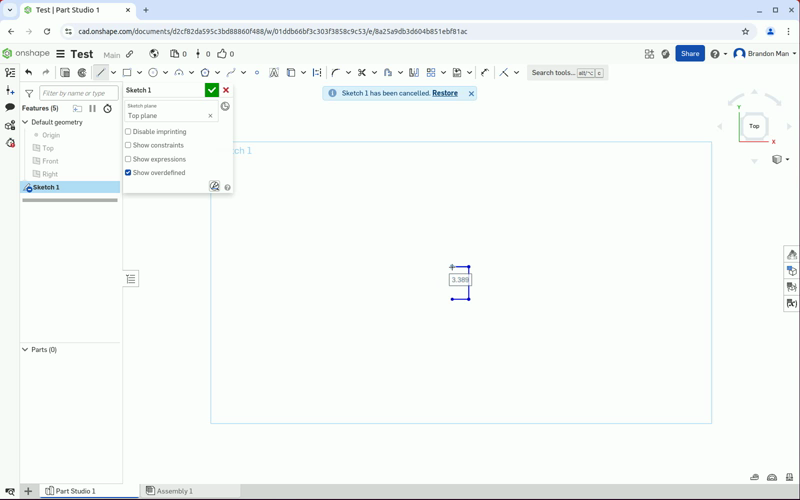
mouse_move(482, 266)
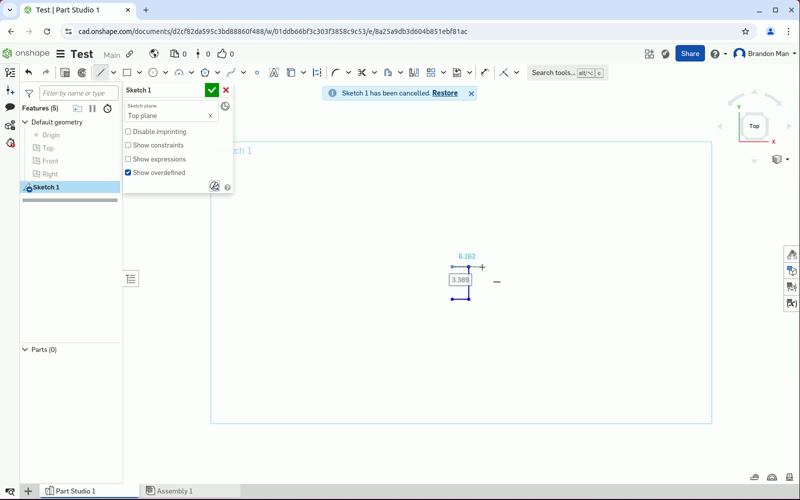
key_down(shift)
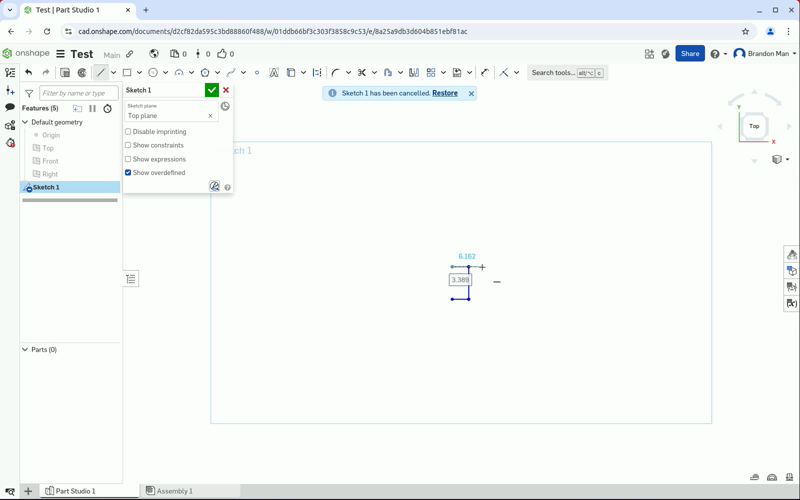
mouse_move(452, 299)
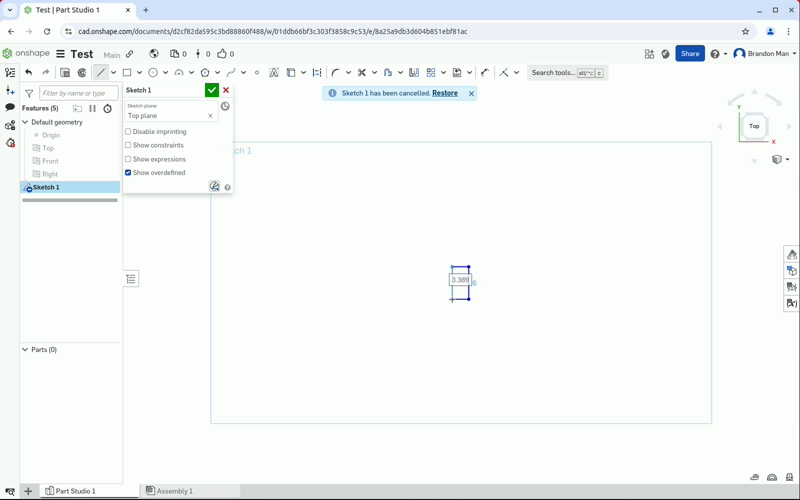
key_up(shift)
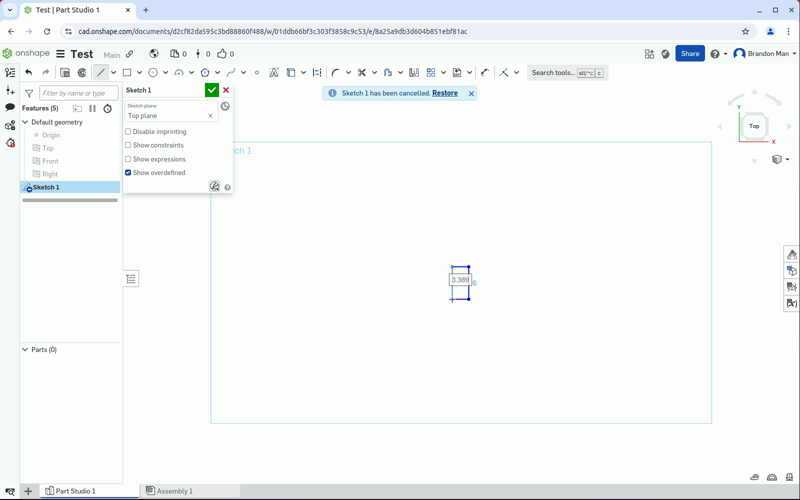
click(452, 299)
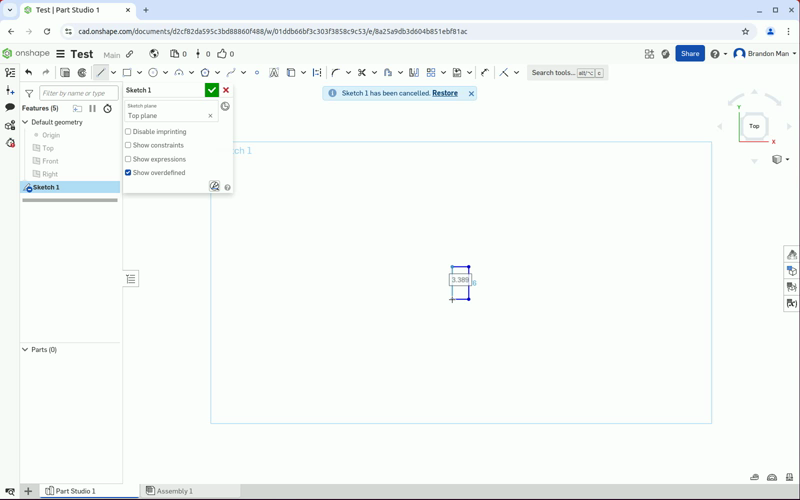
key(esc)
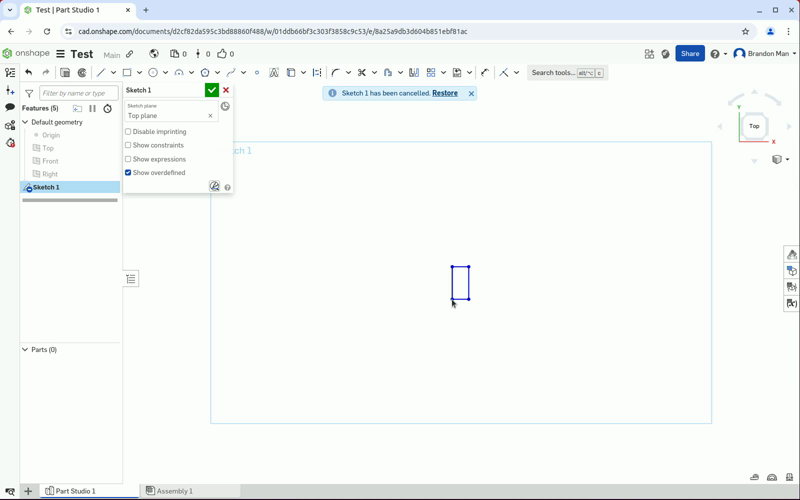
mouse_move(466, 269)
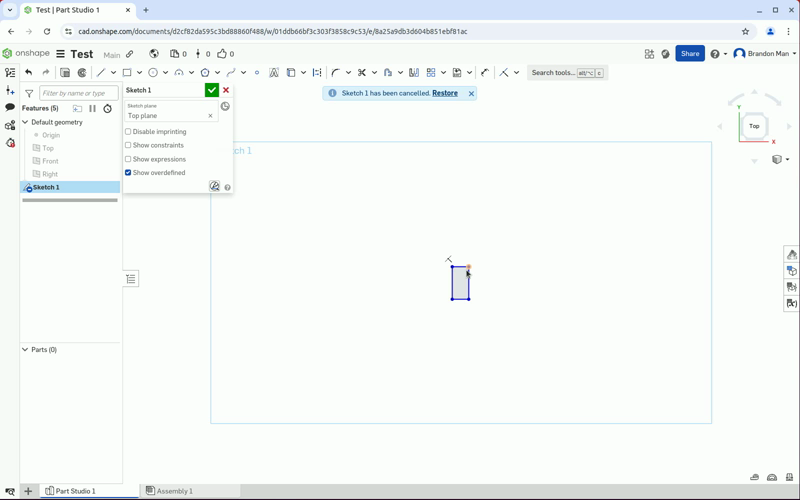
scroll(6)
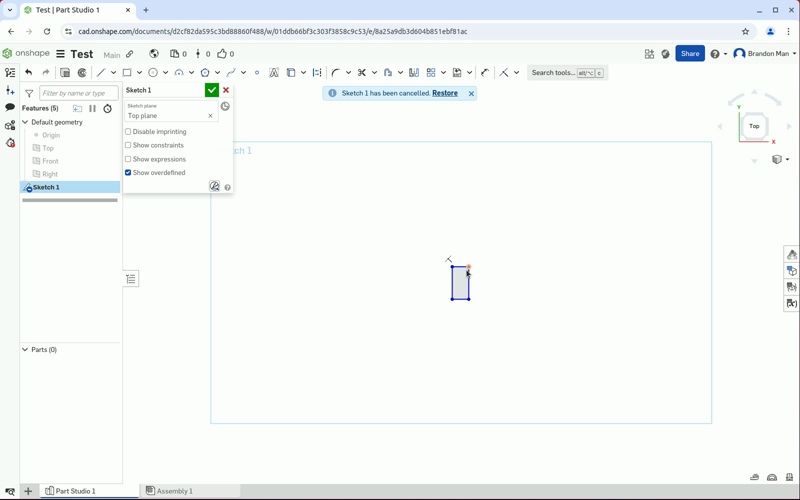
scroll(6)
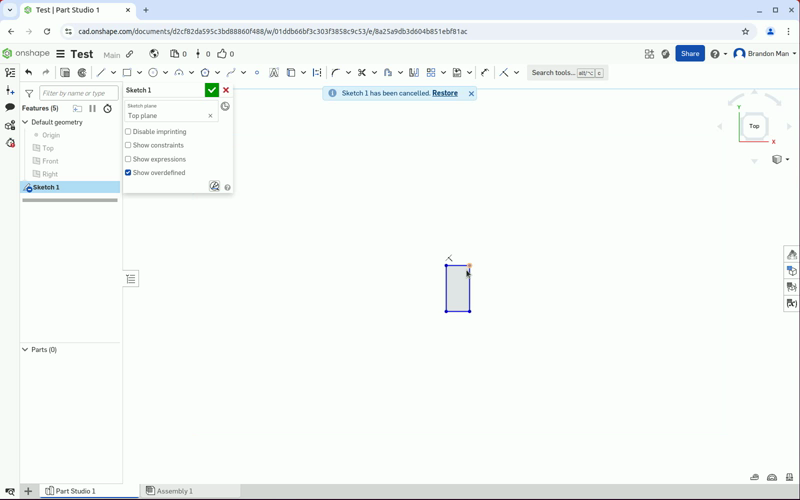
scroll(6)
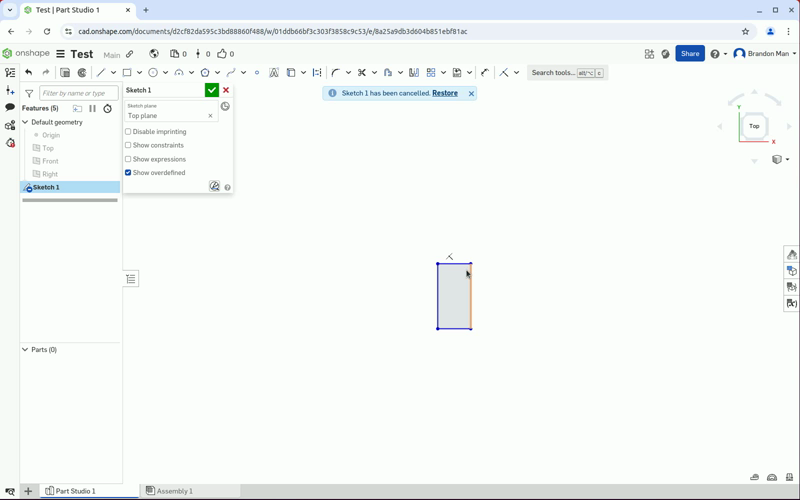
scroll(6)
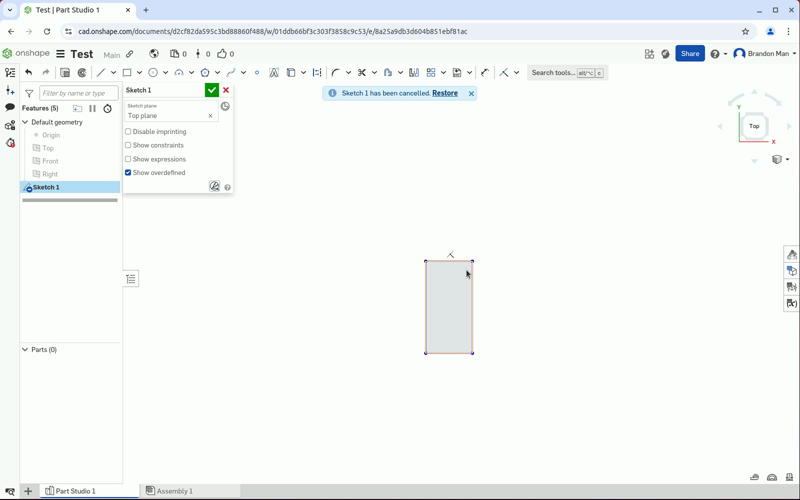
scroll(6)
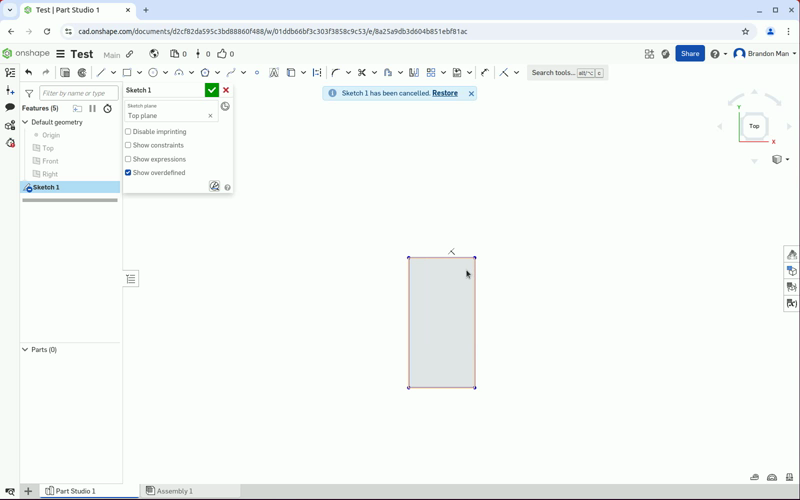
scroll(6)
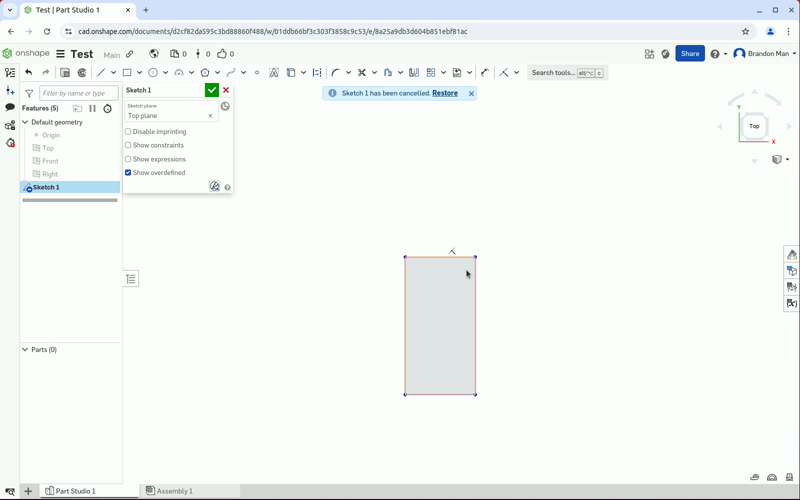
scroll(6)
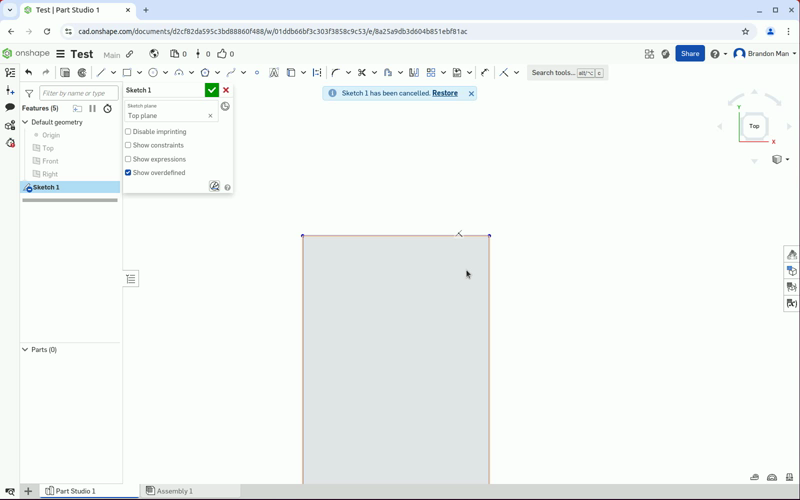
click(466, 269)
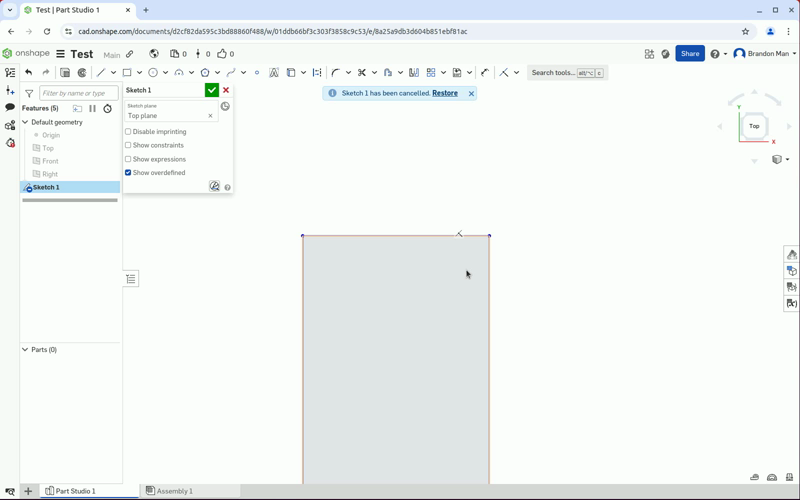
scroll(-6)
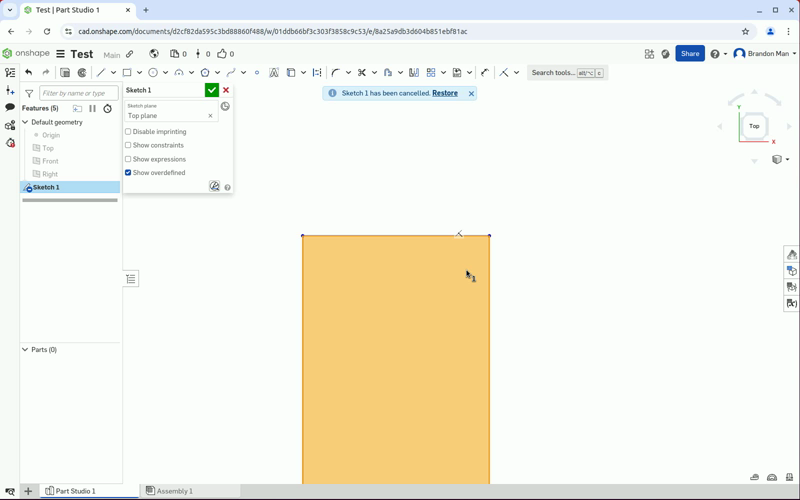
scroll(-6)
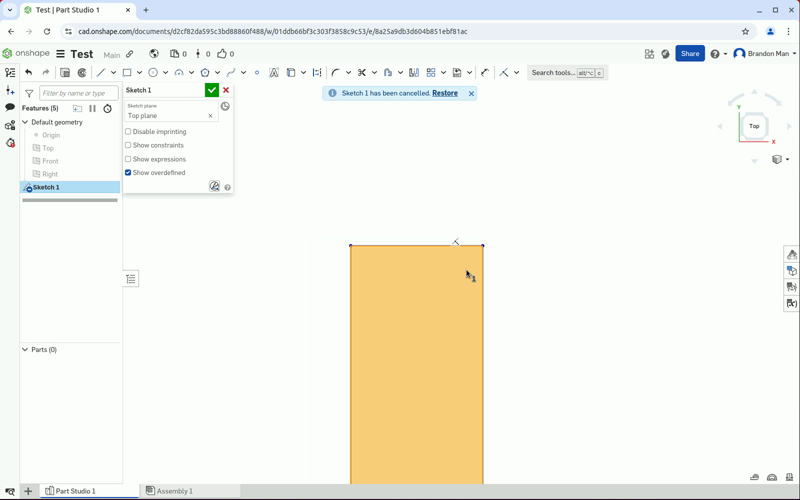
scroll(-6)
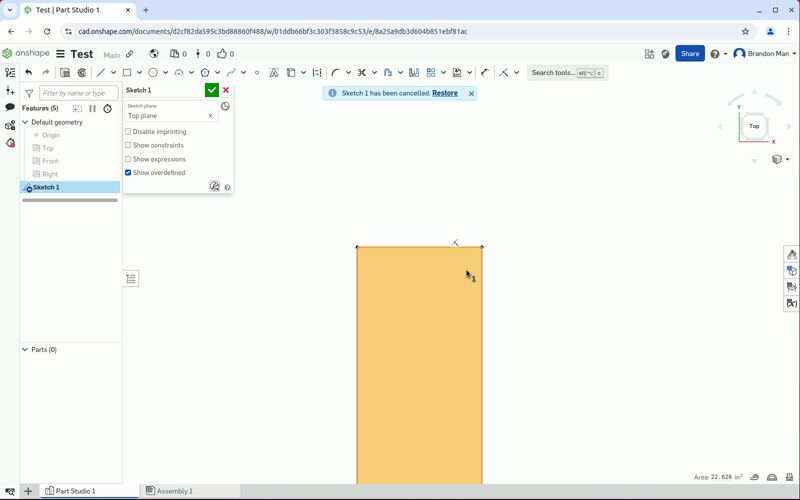
scroll(-6)
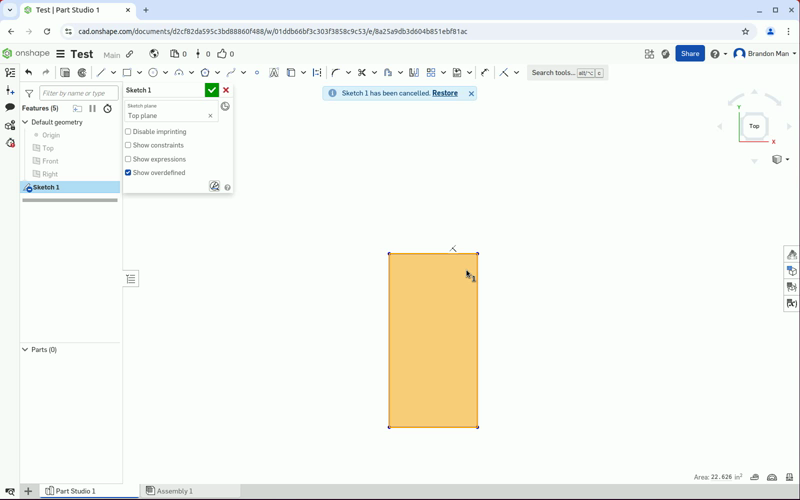
scroll(-6)
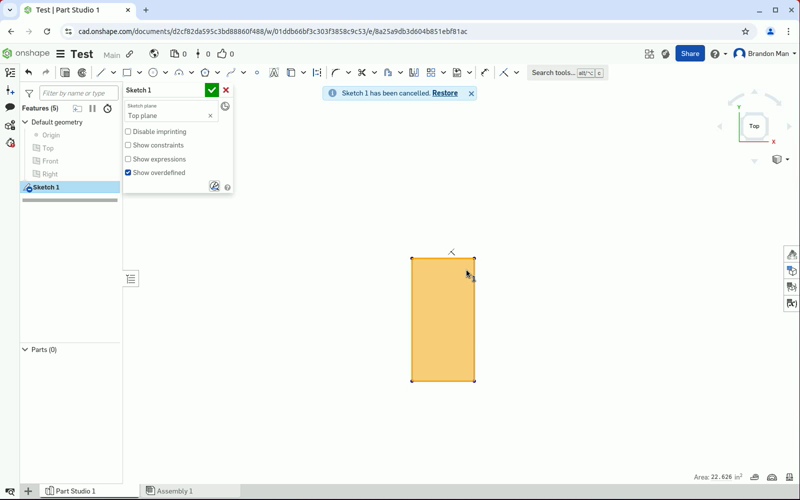
scroll(-6)
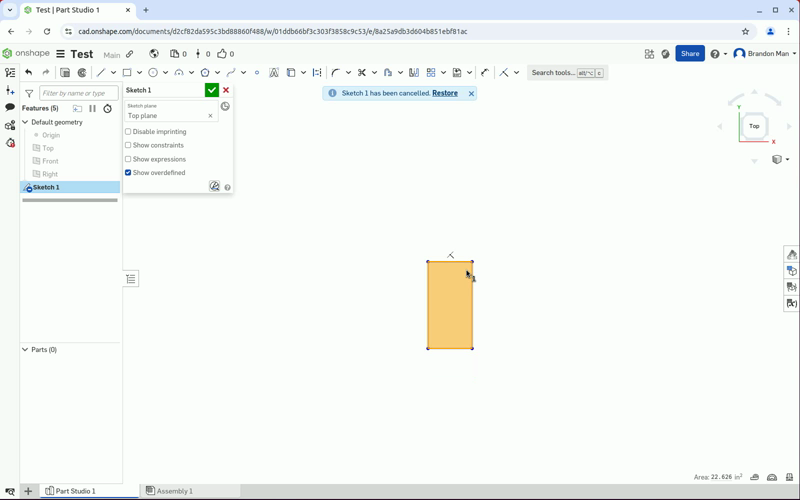
scroll(-6)
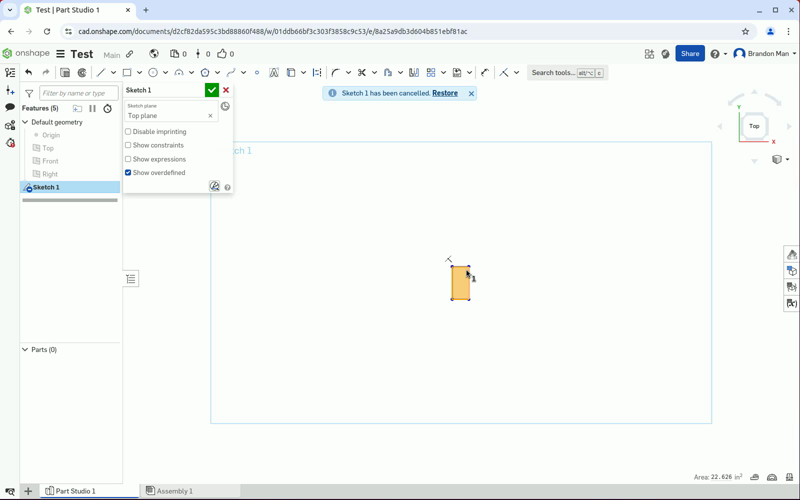
mouse_move(73, 352)
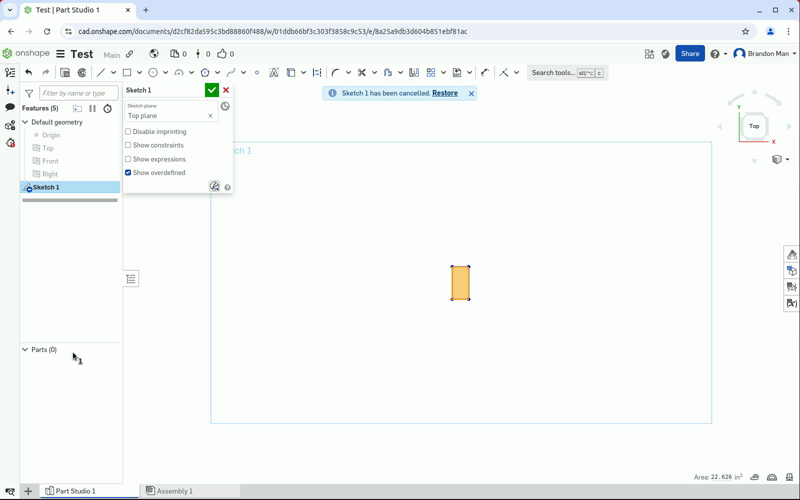
key(shift+y)
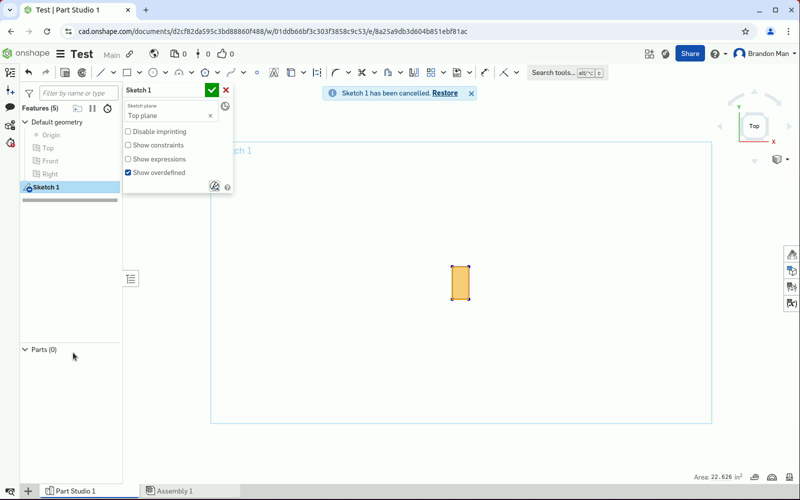
key(shift+e)
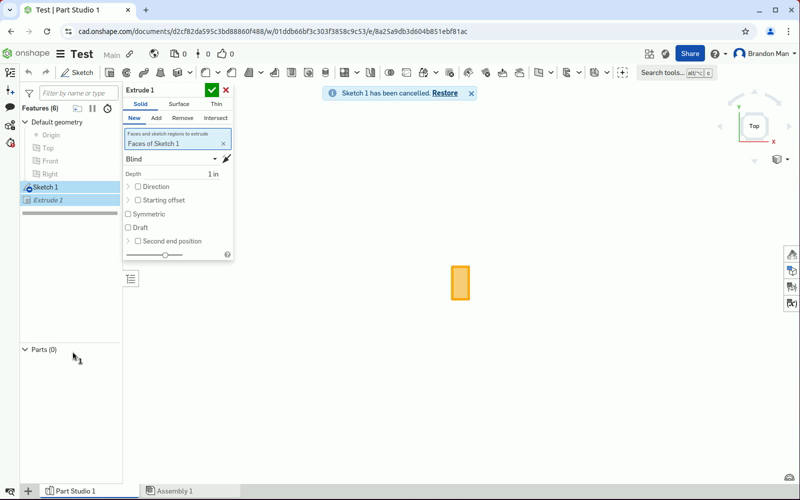
mouse_move(143, 106)
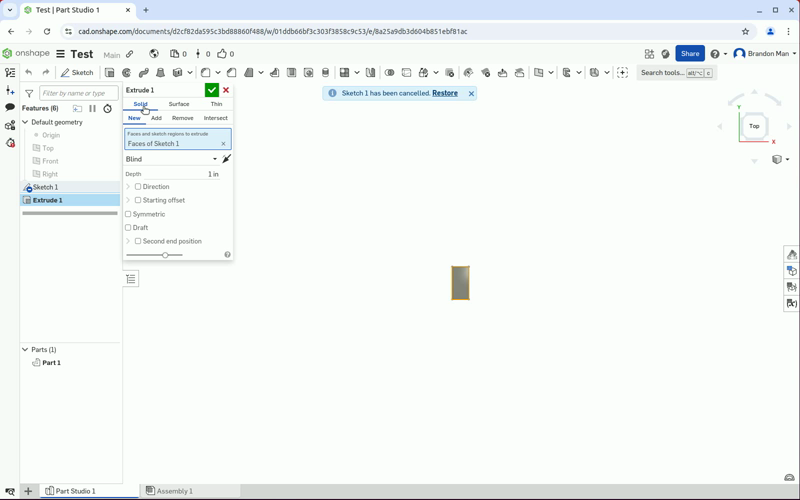
click(143, 106)
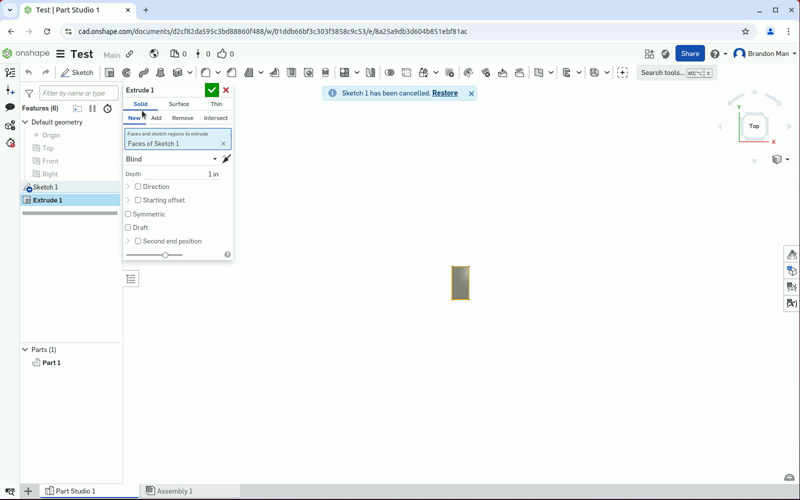
mouse_move(137, 120)
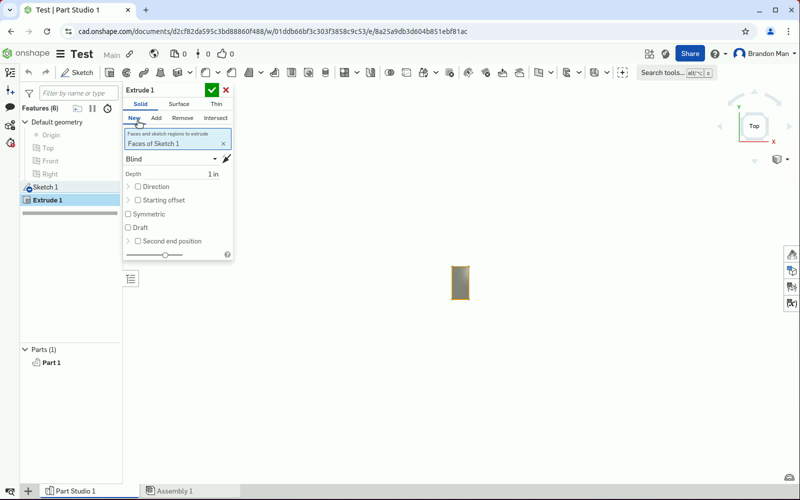
click(137, 120)
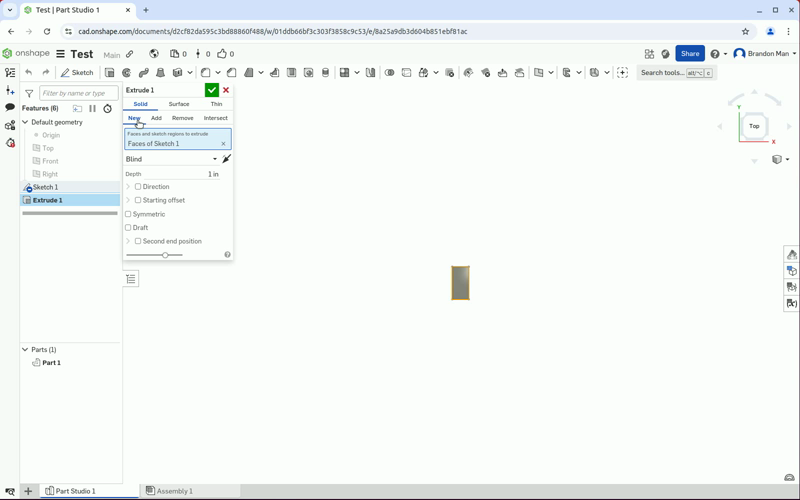
key(tab, 4)
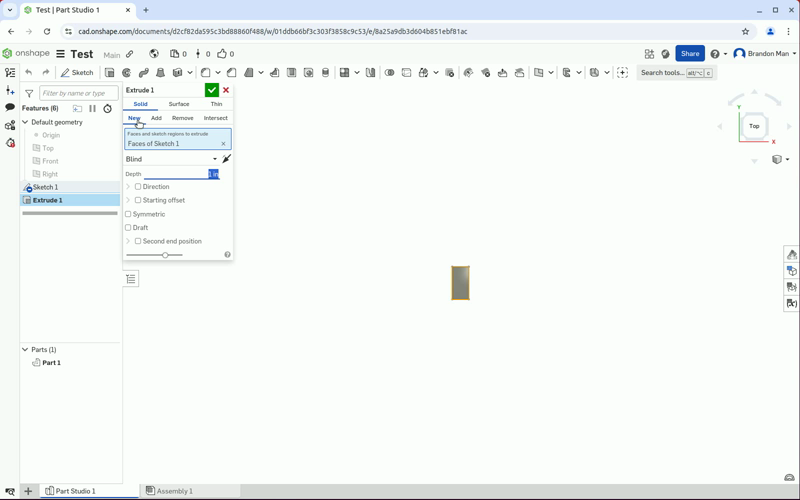
text(1.204)
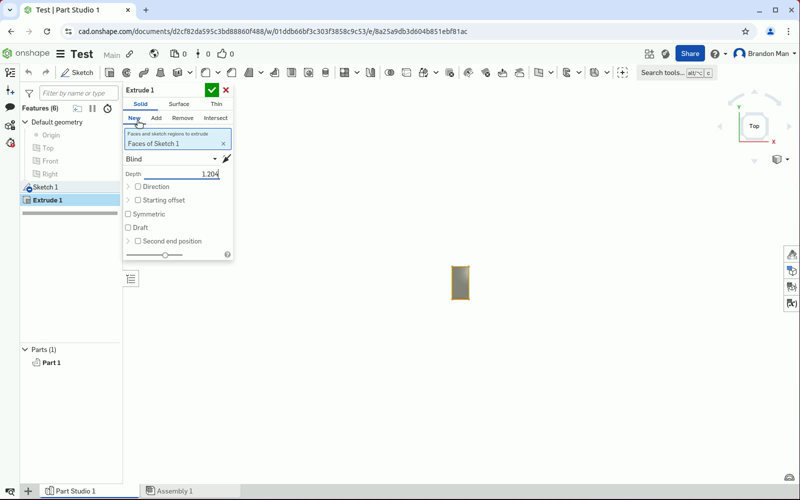
key(enter)
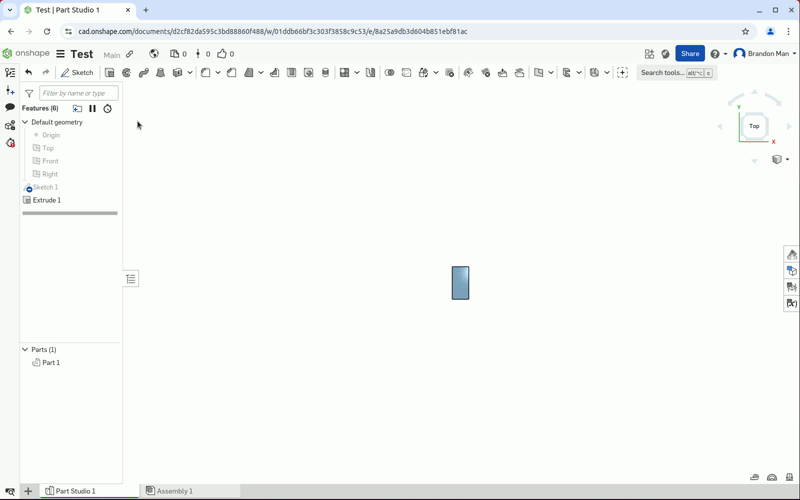
key(shift+h)
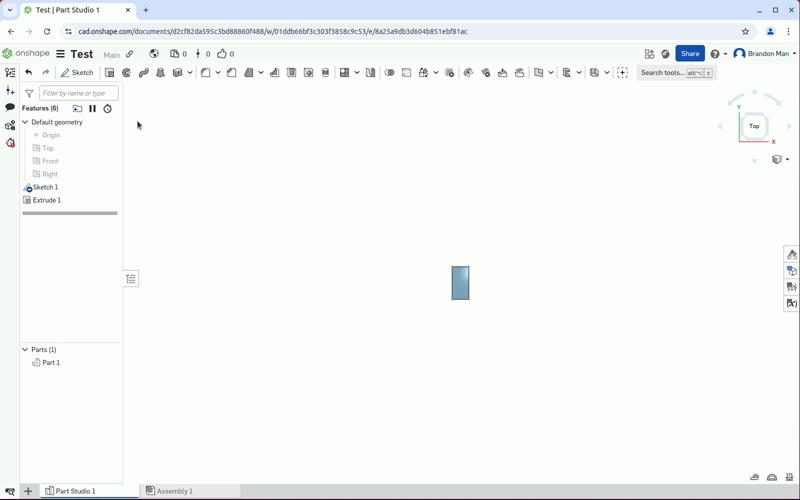
key(shift+h)
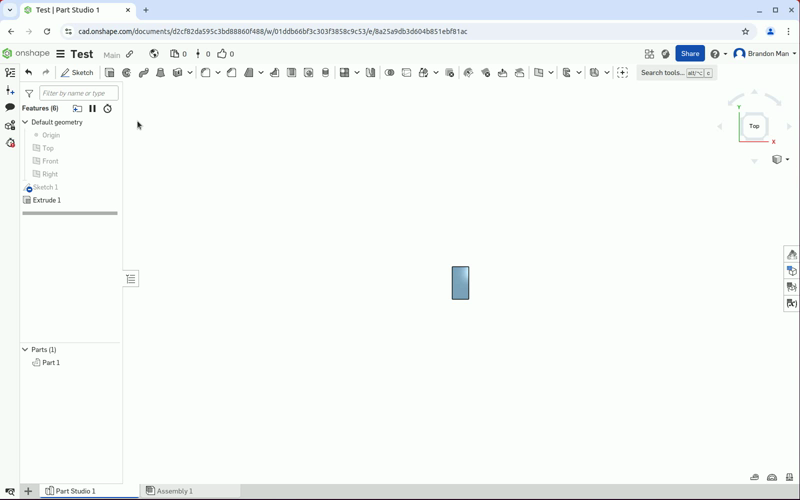
mouse_move(73, 189)
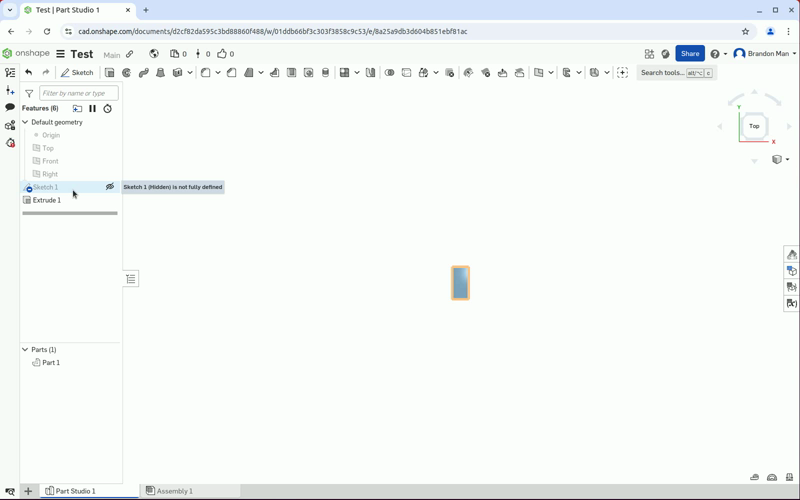
click(73, 189)
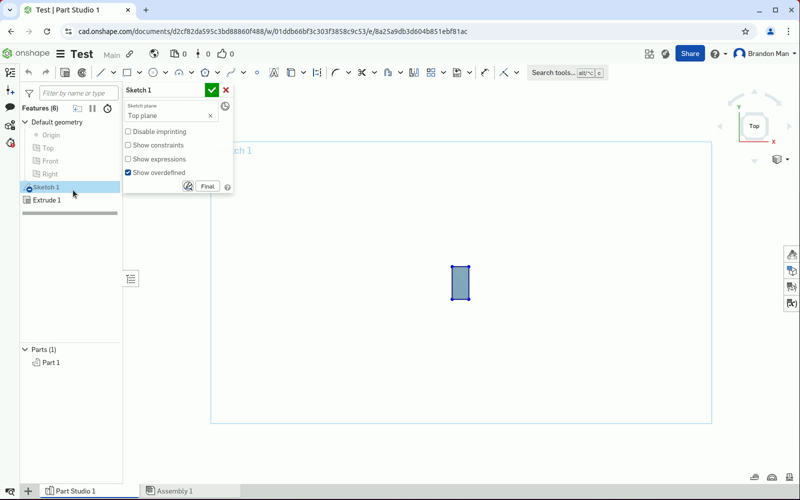
mouse_move(229, 92)
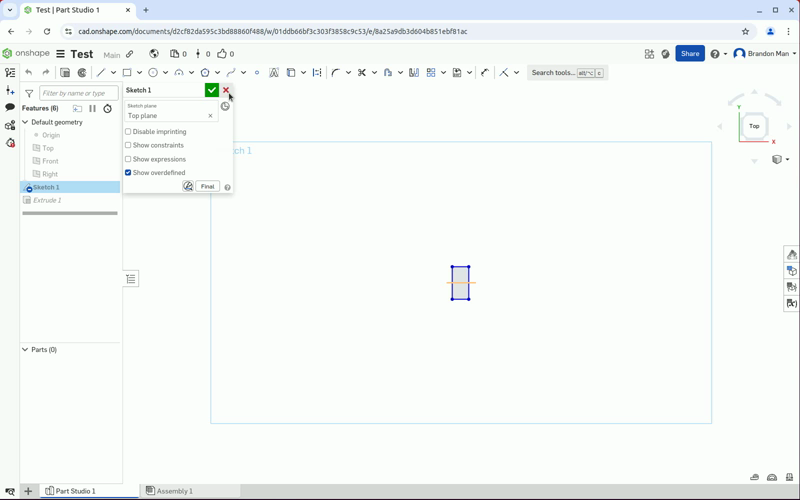
click(229, 92)
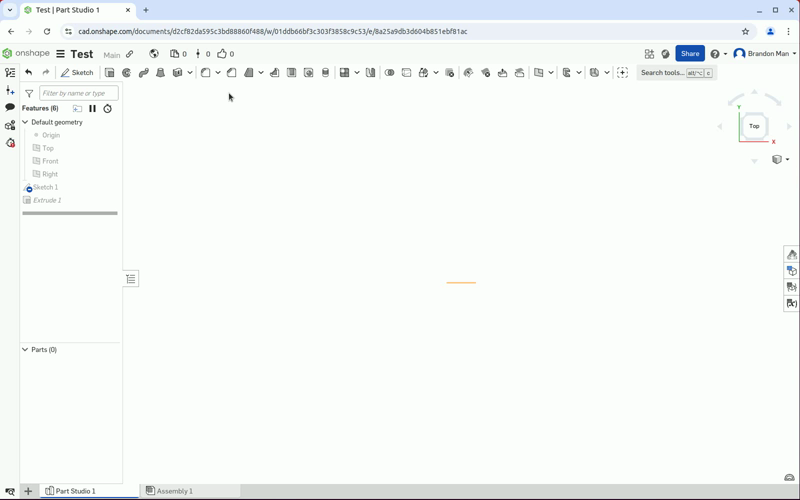
mouse_move(541, 75)
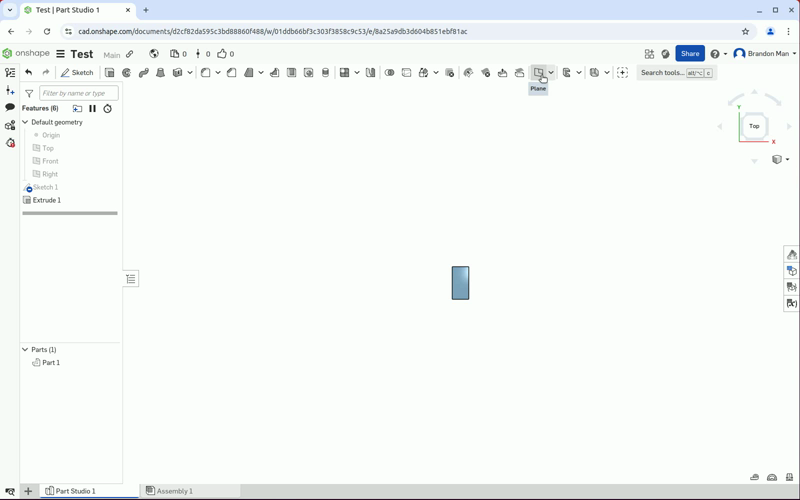
click(541, 75)
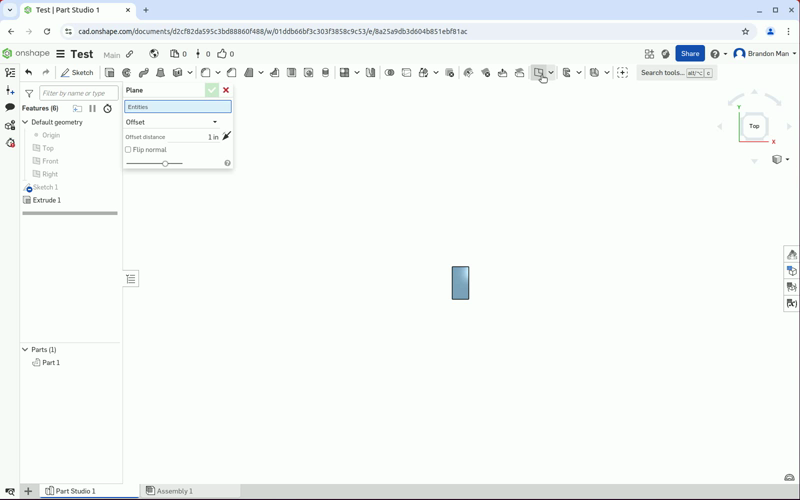
mouse_move(73, 150)
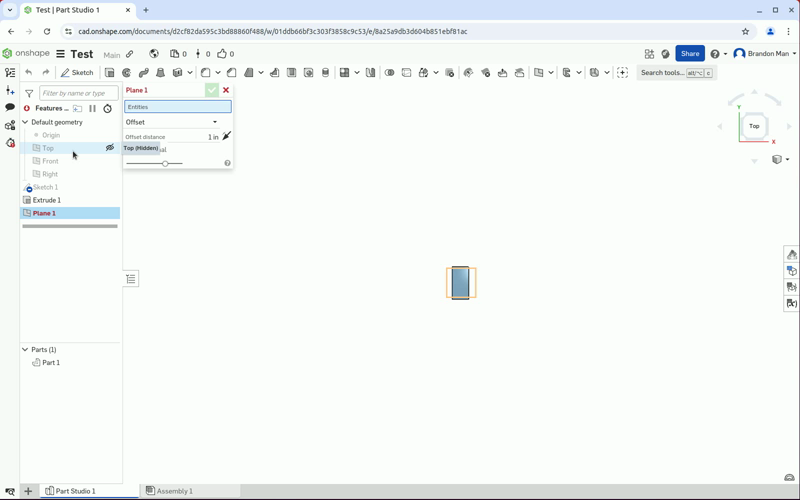
click(73, 150)
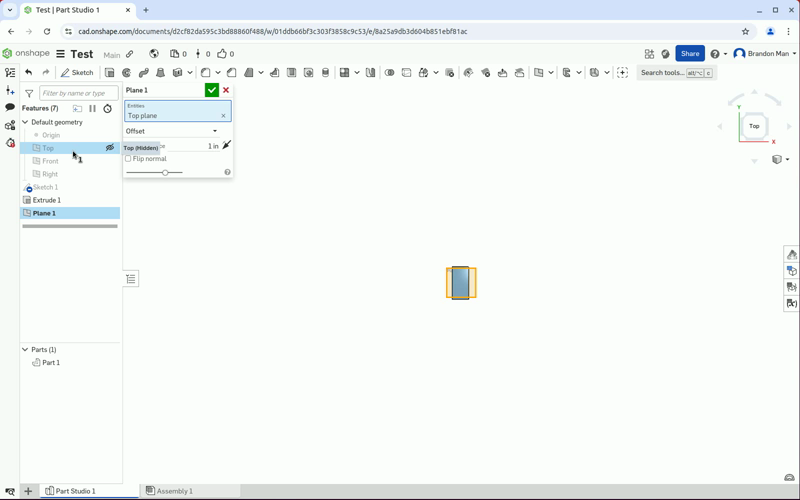
key(tab, 2)
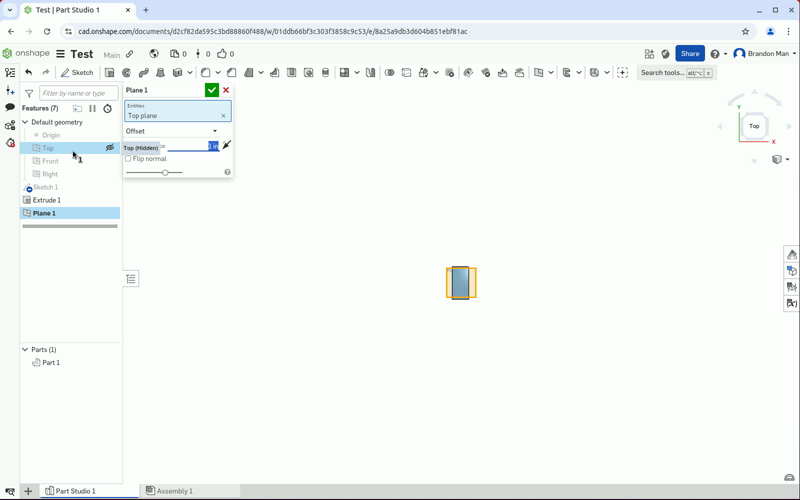
text(1.202)
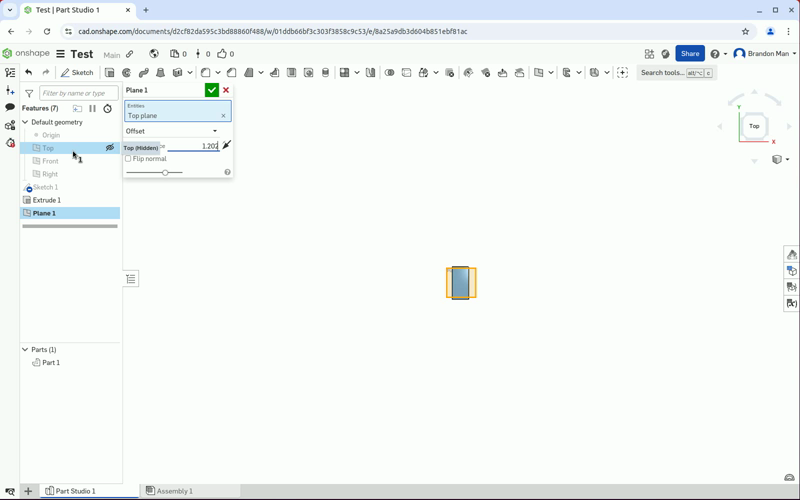
key(enter, 2)
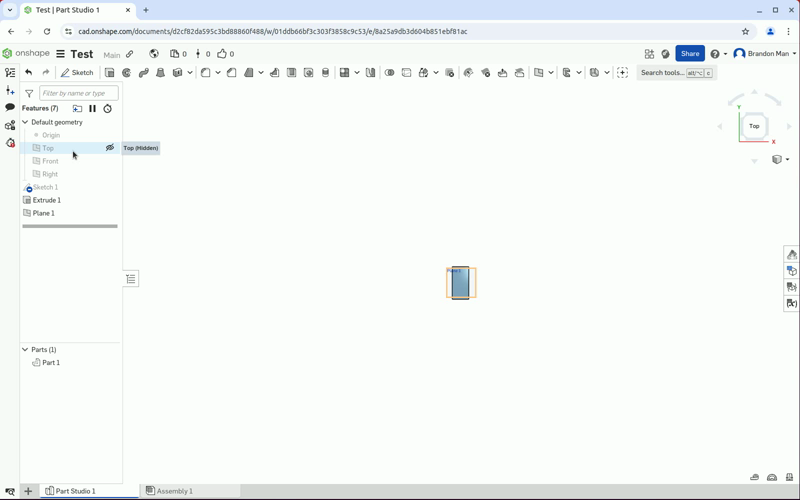
key(shift+s)
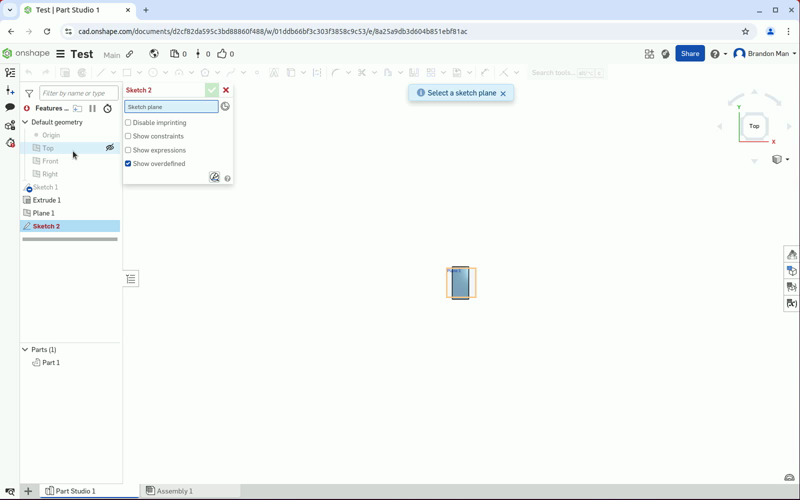
mouse_move(73, 215)
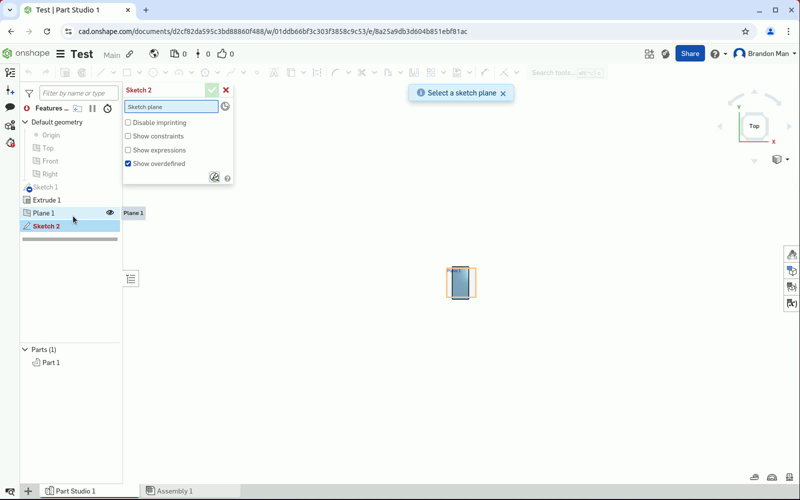
click(73, 215)
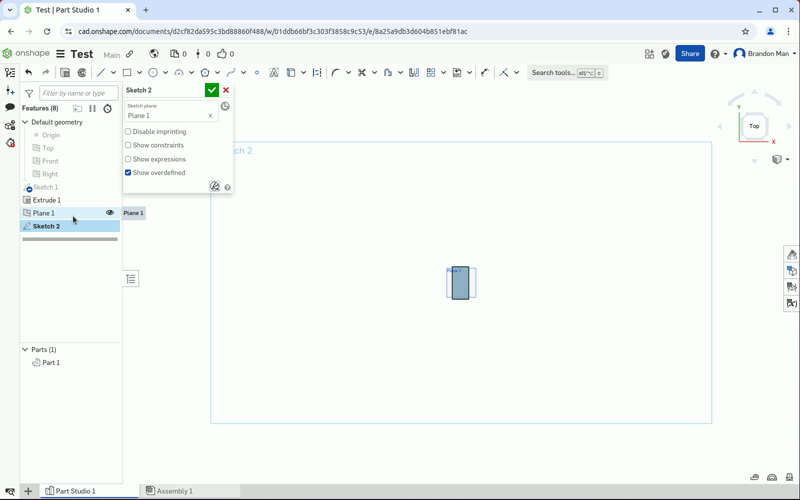
mouse_move(73, 352)
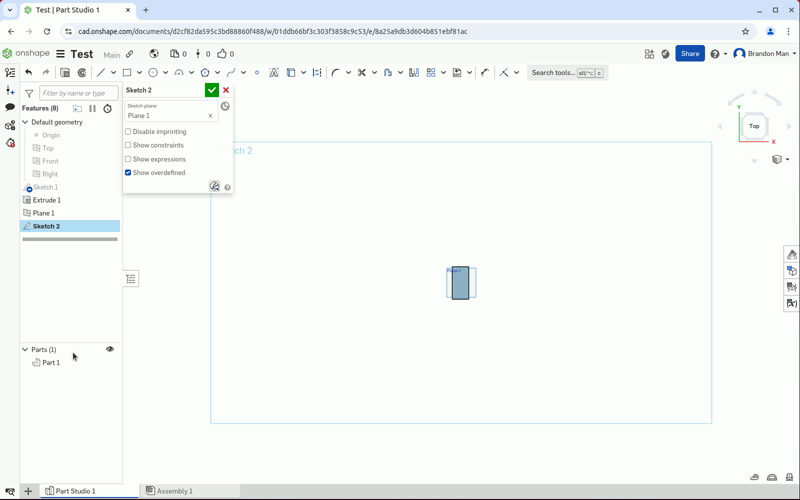
key(y)
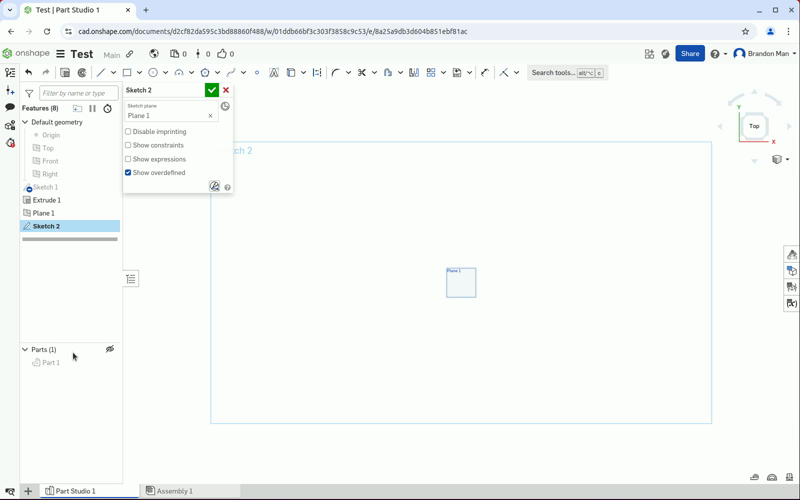
key(l)
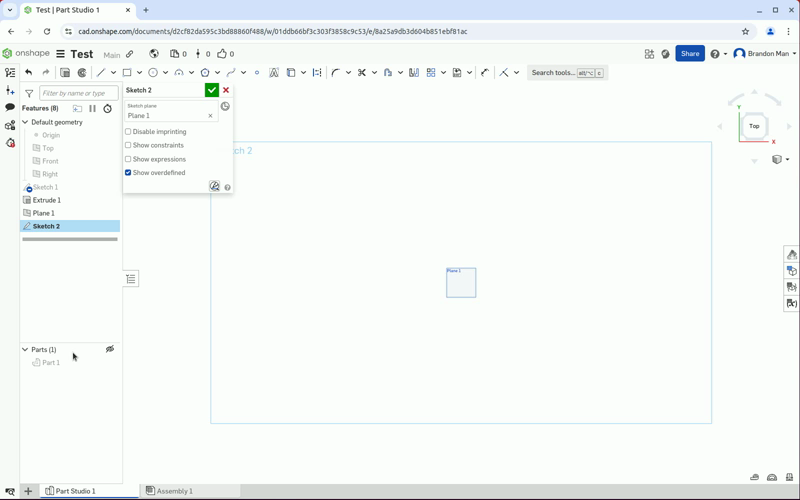
key_down(shift)
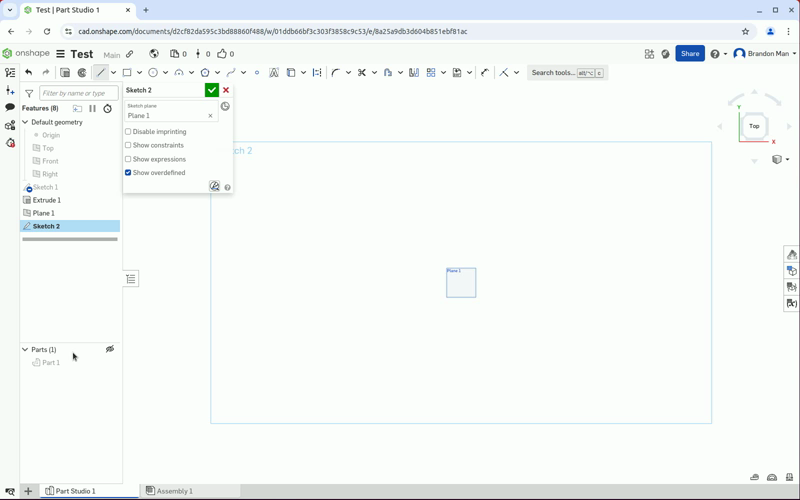
mouse_move(454, 297)
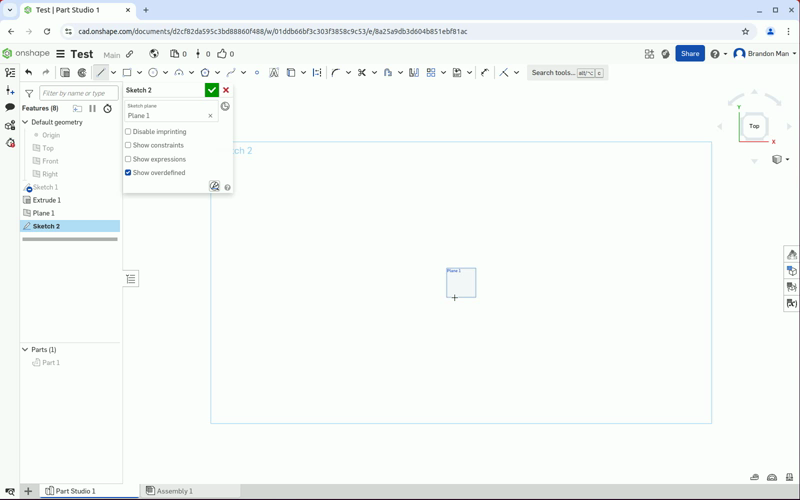
click(454, 297)
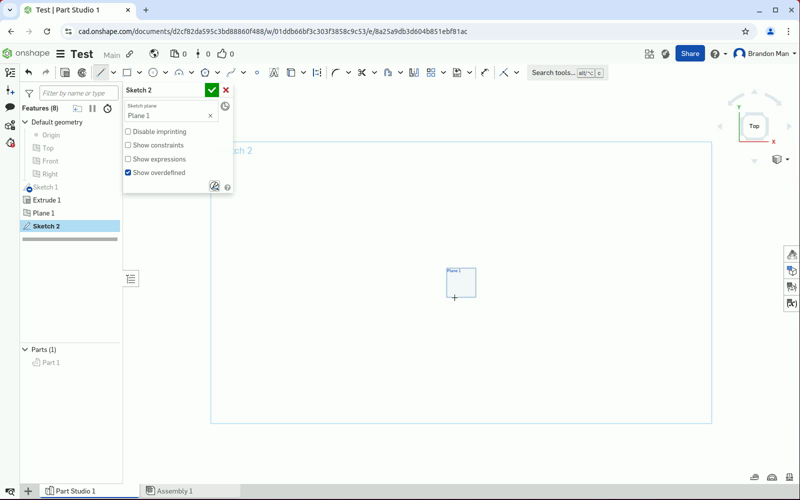
key_up(shift)
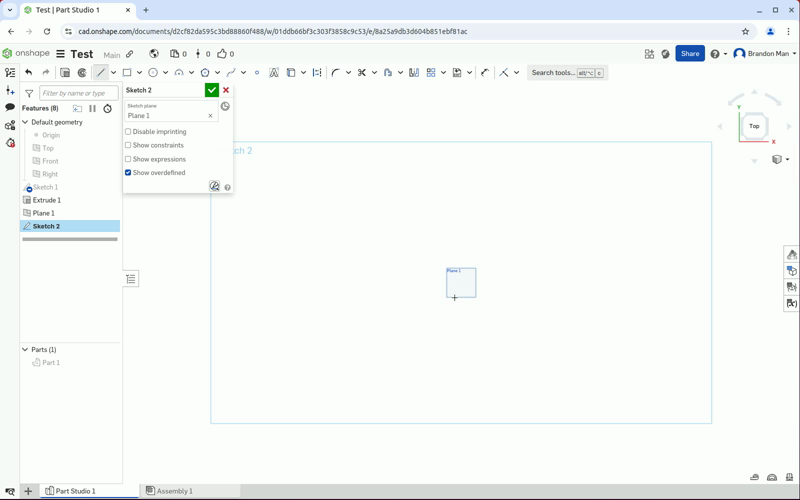
key_down(shift)
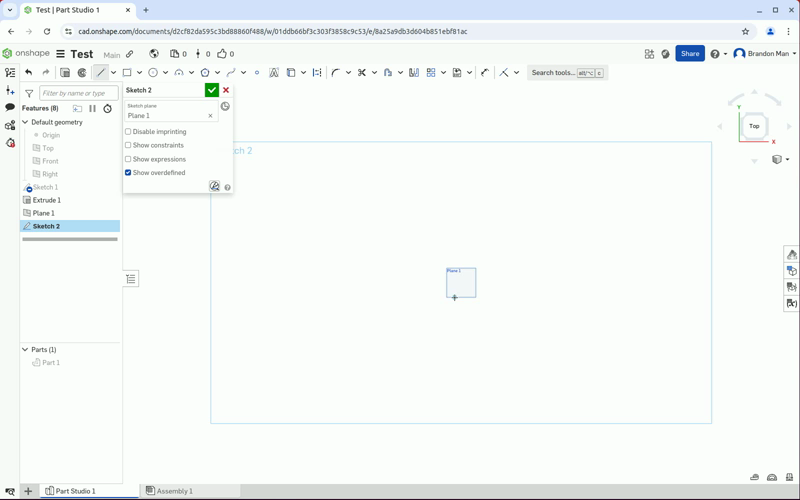
mouse_move(484, 297)
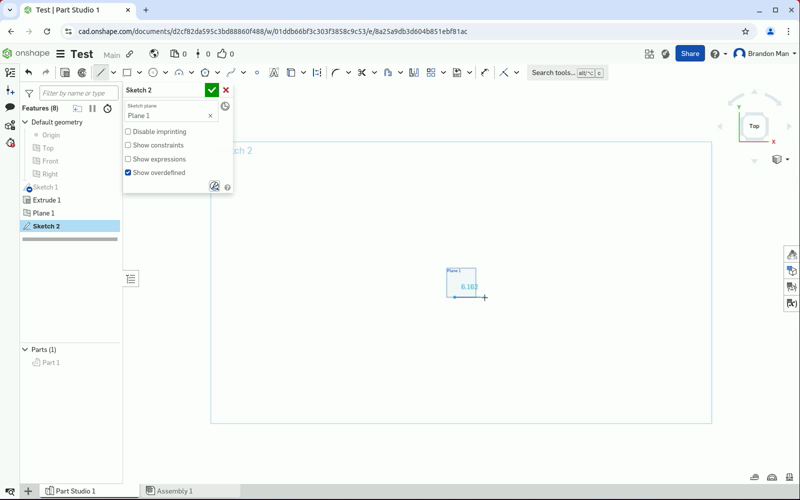
mouse_move(466, 297)
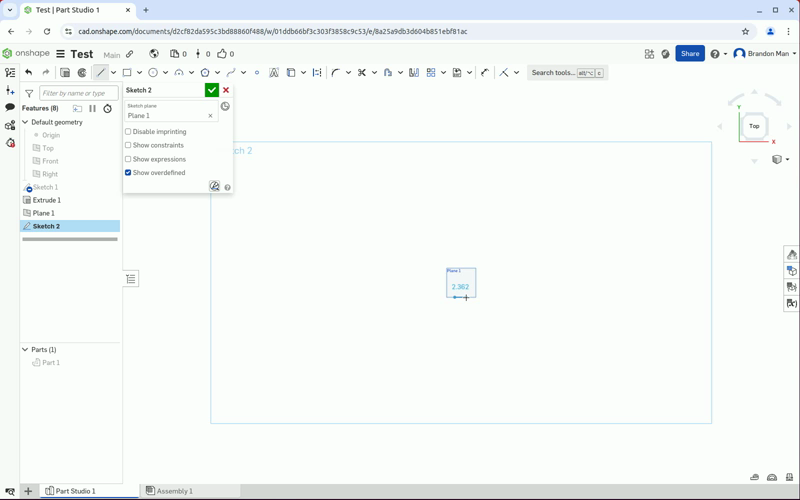
click(466, 297)
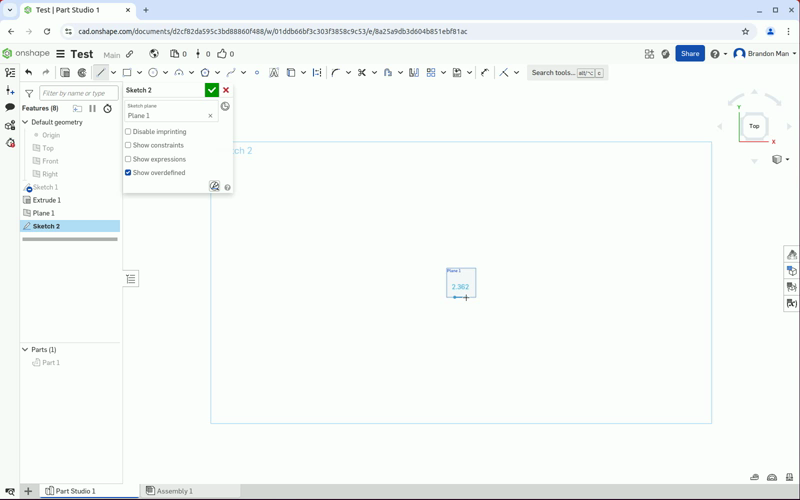
key_up(shift)
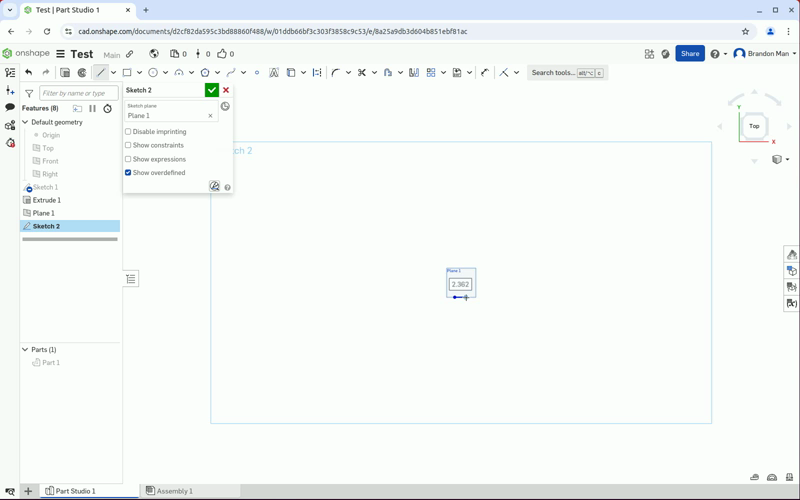
key_down(shift)
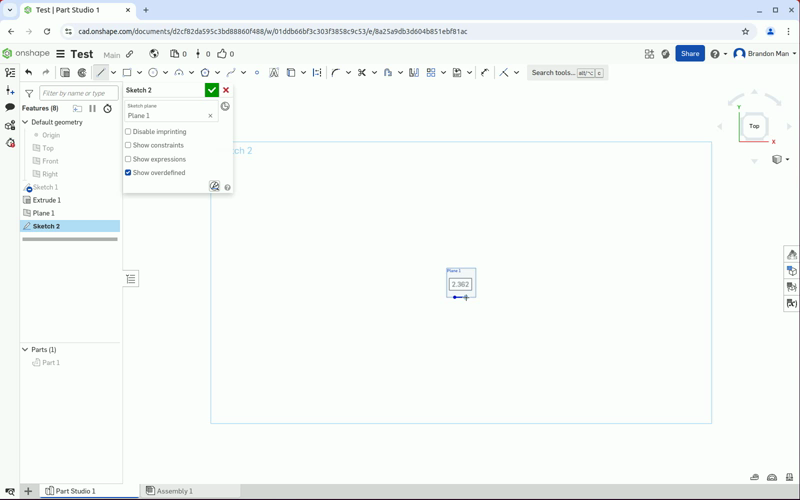
mouse_move(496, 297)
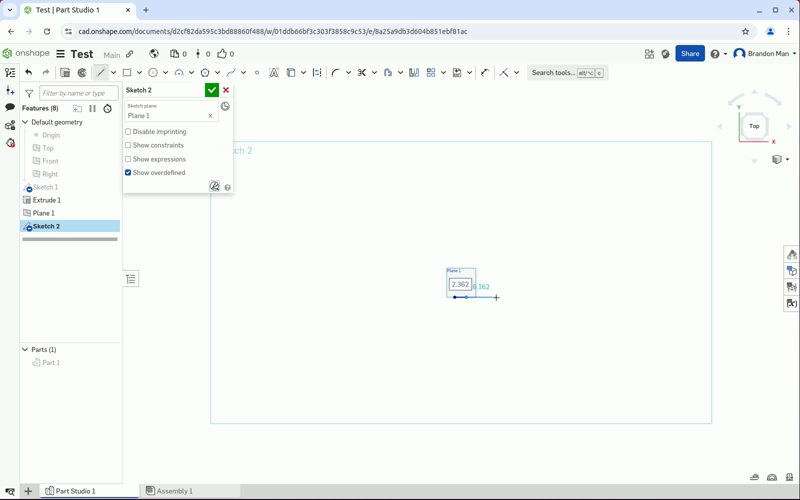
mouse_move(466, 269)
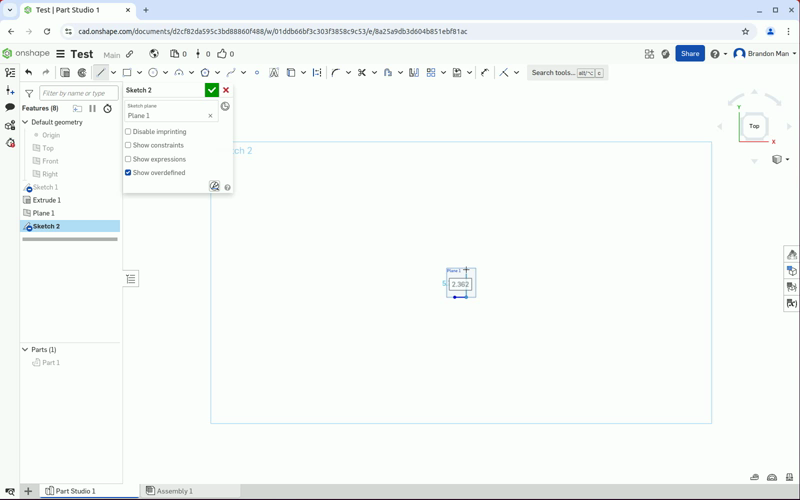
click(466, 269)
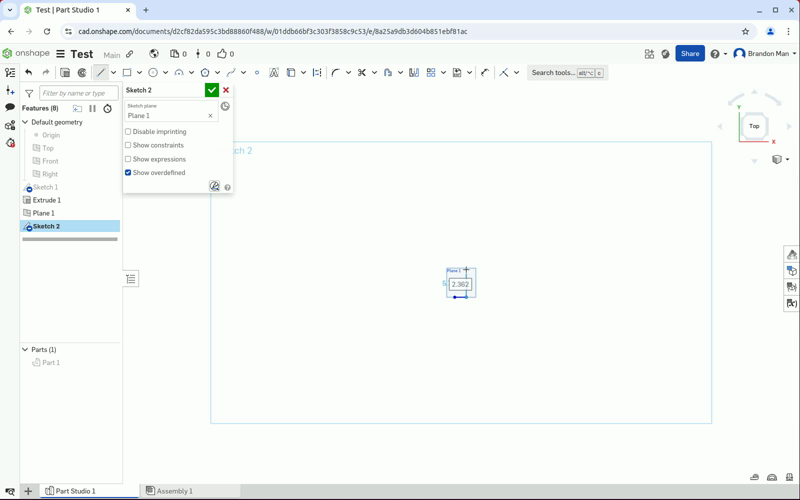
key_up(shift)
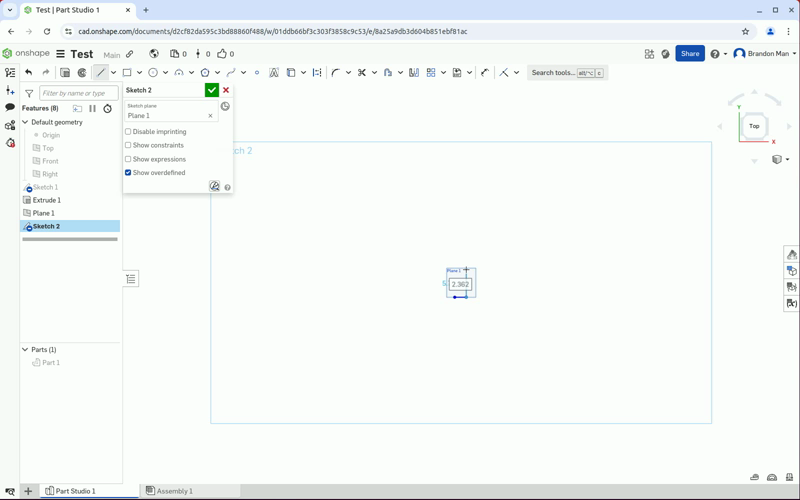
key_down(shift)
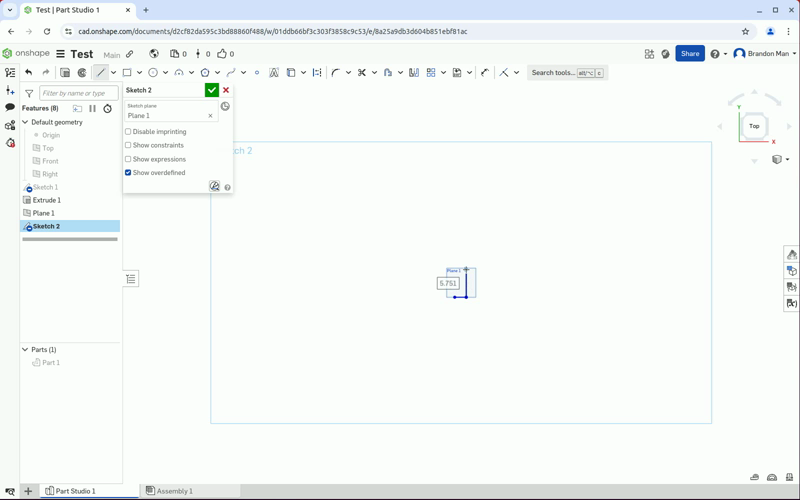
mouse_move(496, 269)
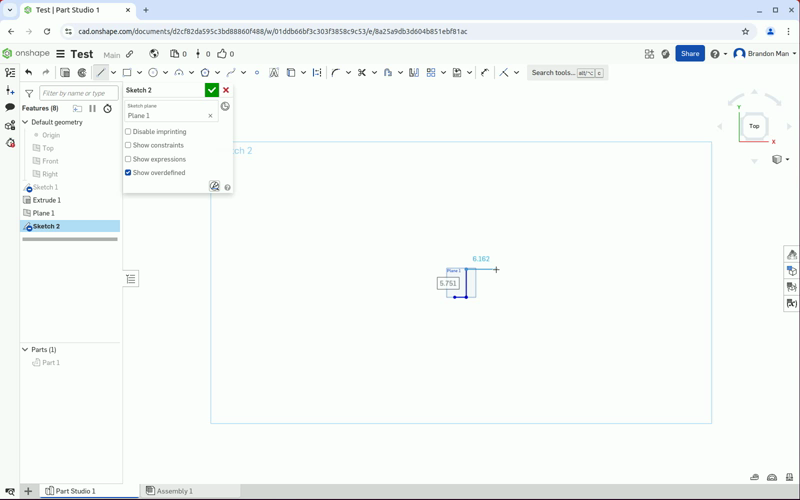
mouse_move(454, 269)
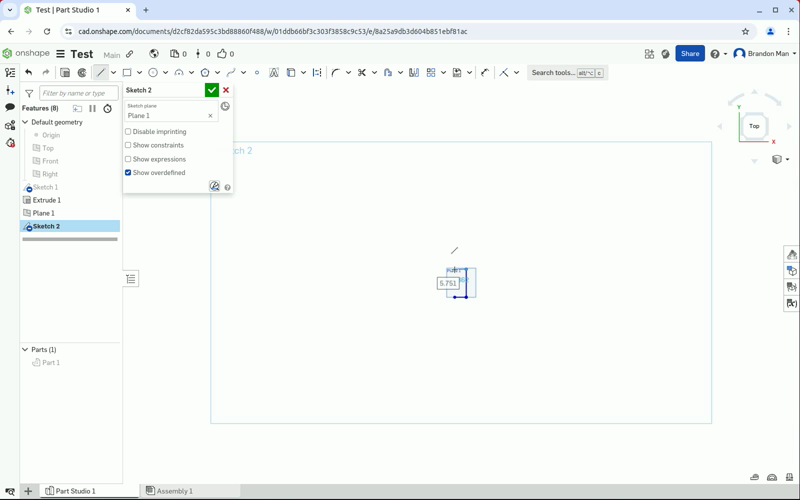
click(454, 269)
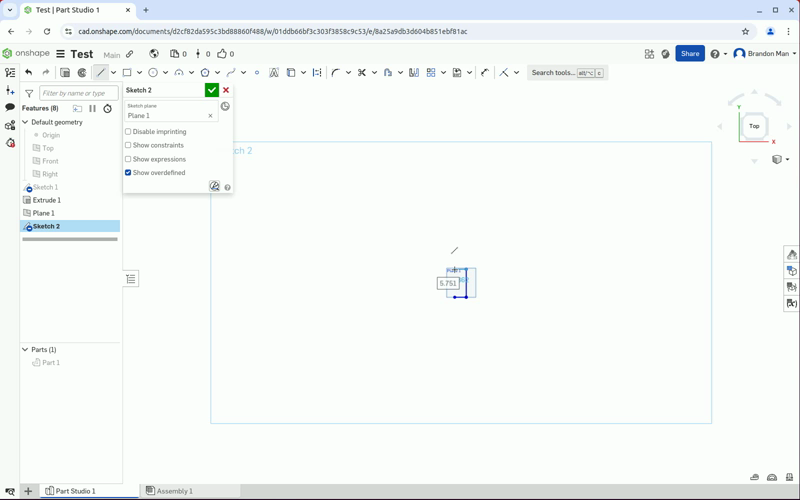
key_up(shift)
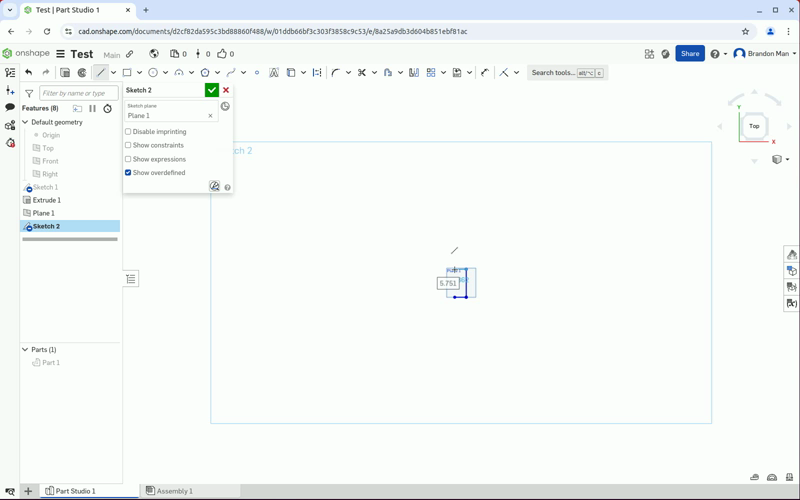
mouse_move(484, 269)
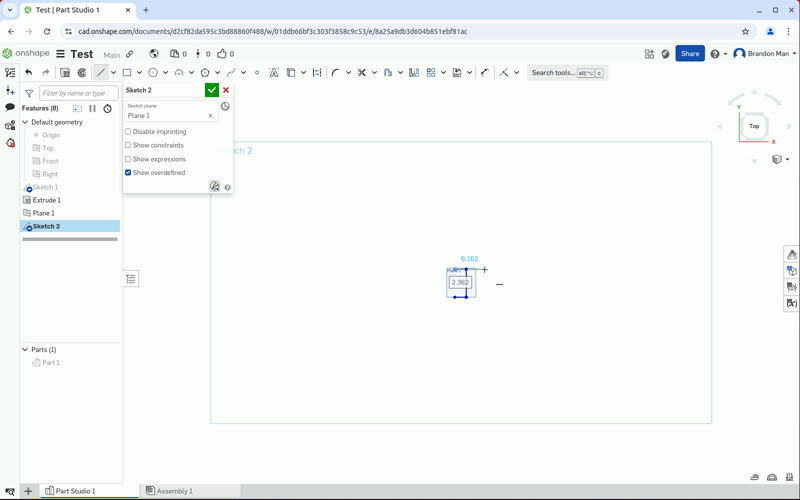
key_down(shift)
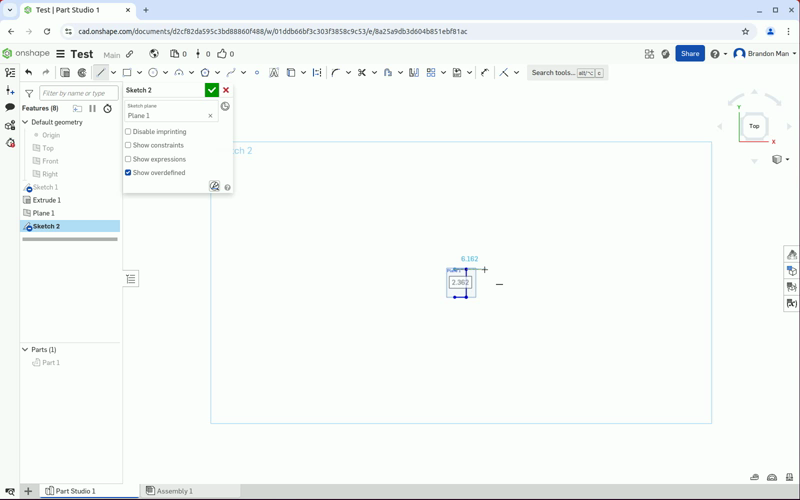
mouse_move(454, 297)
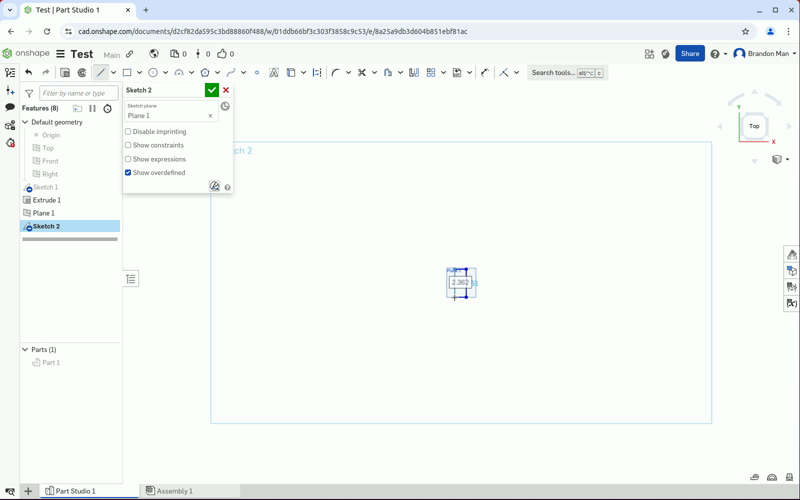
key_up(shift)
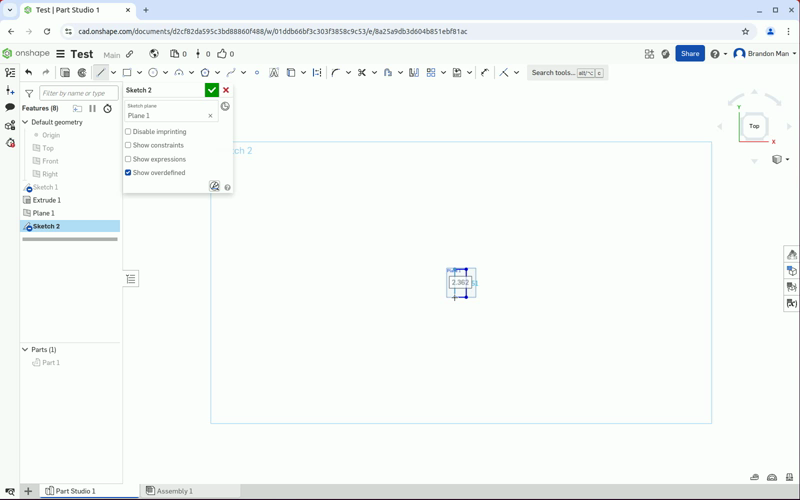
click(454, 297)
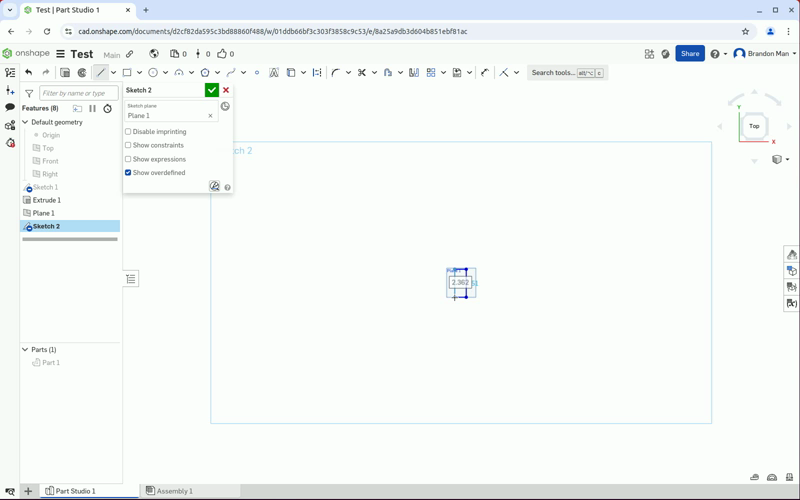
key(esc)
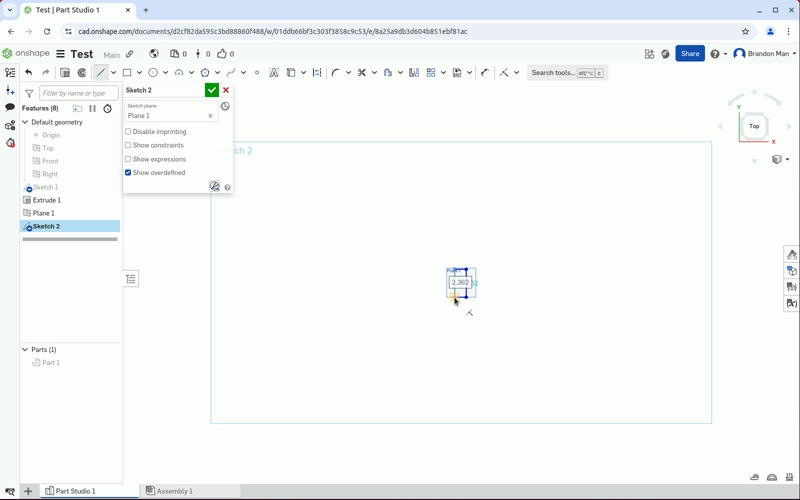
mouse_move(459, 290)
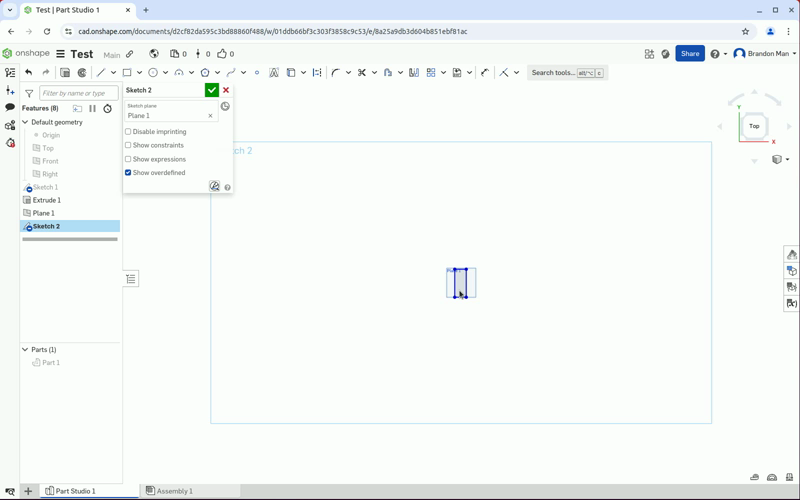
scroll(6)
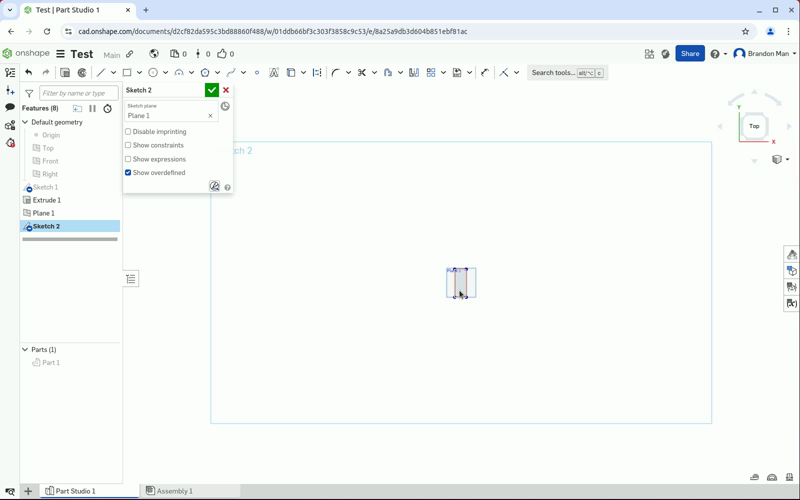
scroll(6)
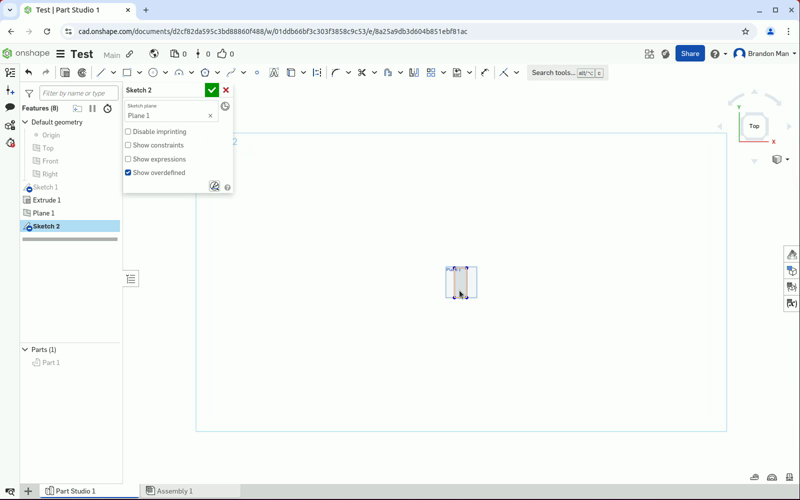
scroll(6)
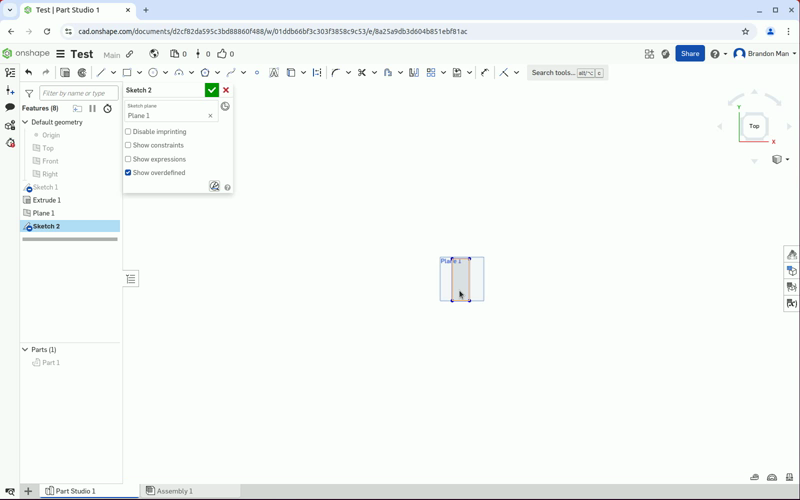
scroll(6)
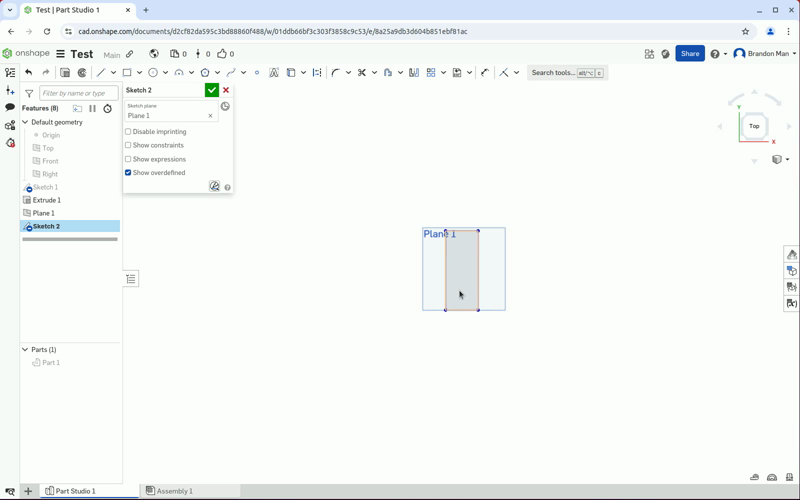
scroll(6)
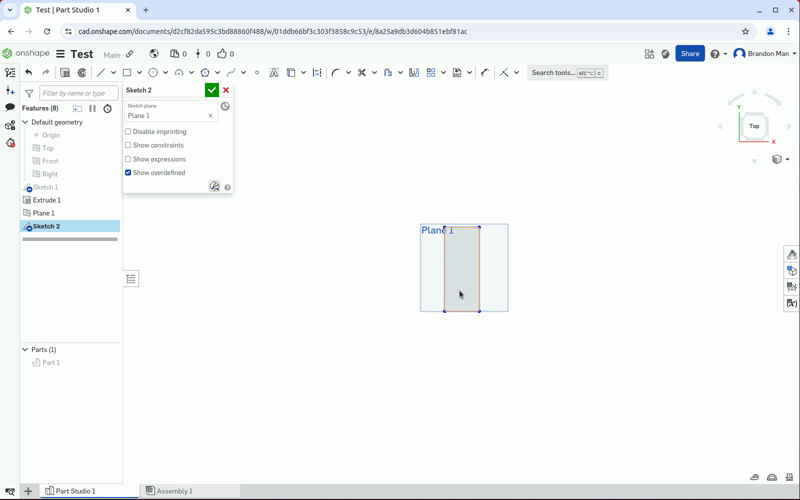
scroll(6)
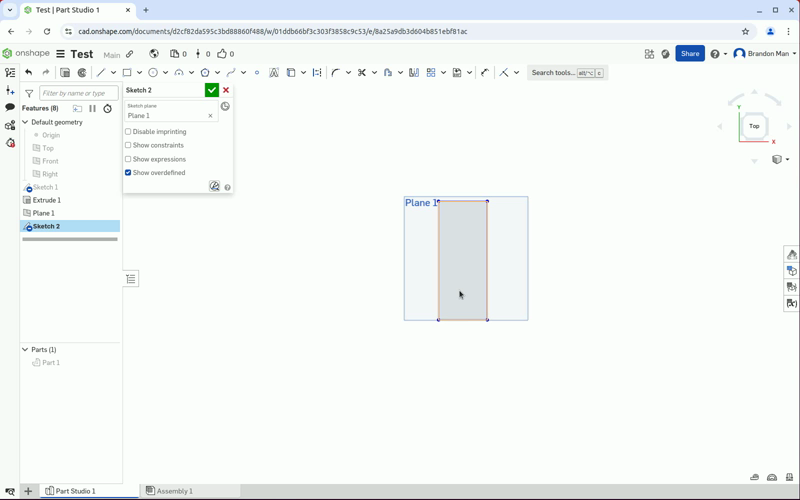
scroll(6)
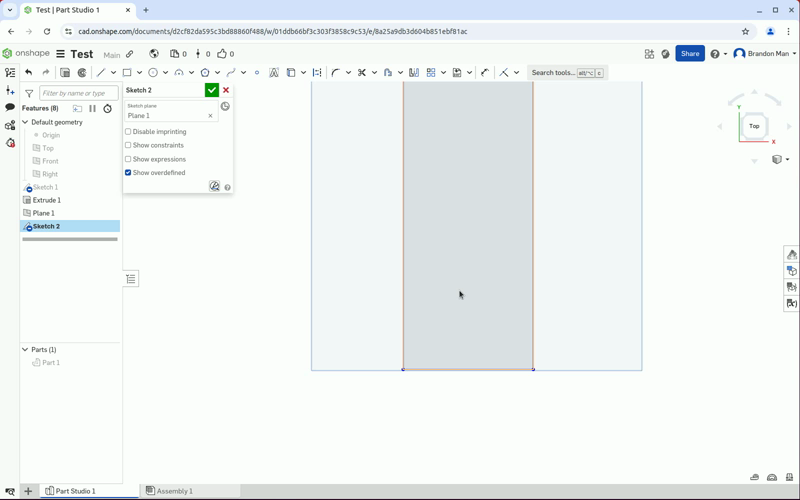
click(459, 290)
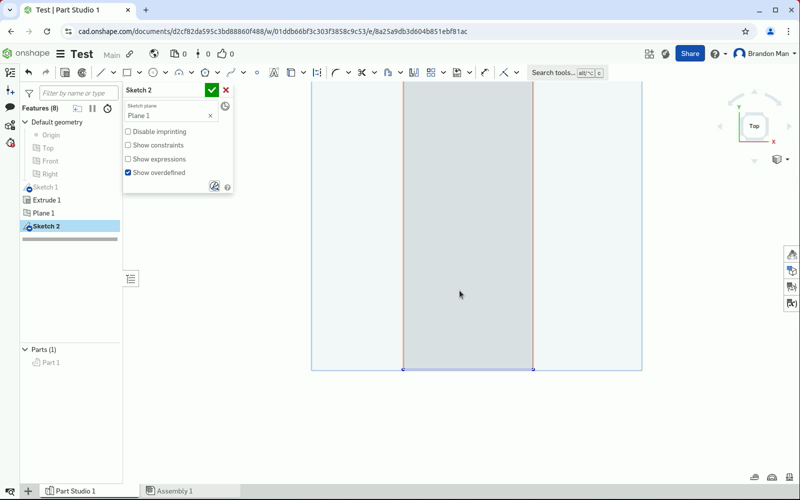
scroll(-6)
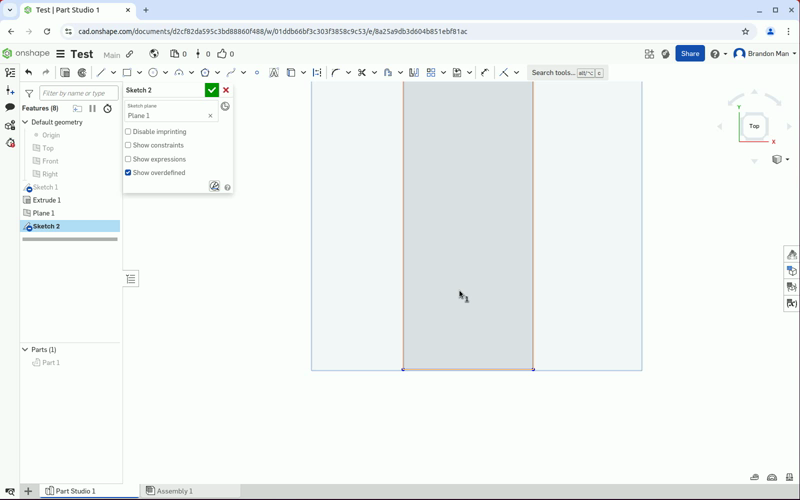
scroll(-6)
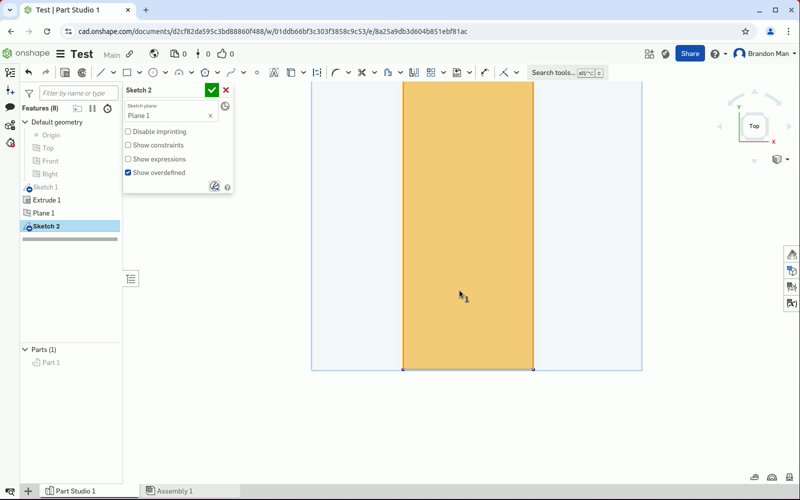
scroll(-6)
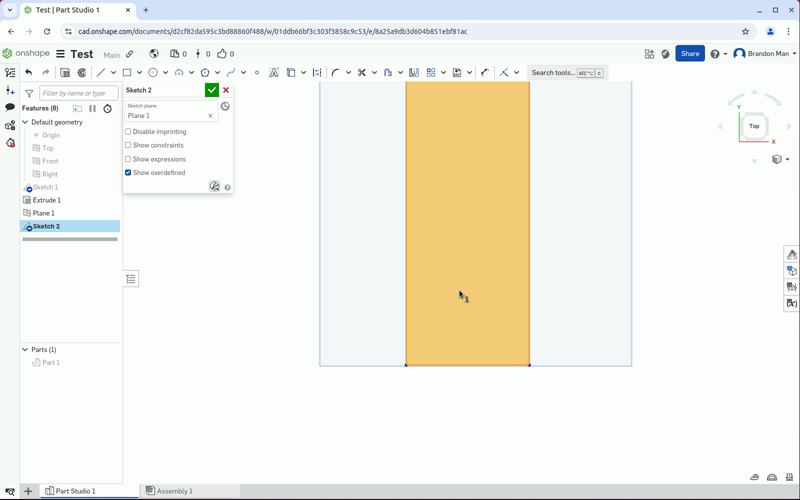
scroll(-6)
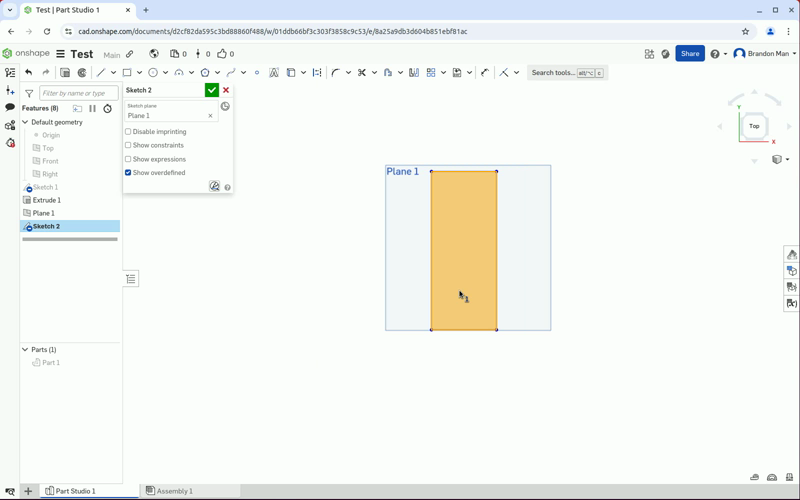
scroll(-6)
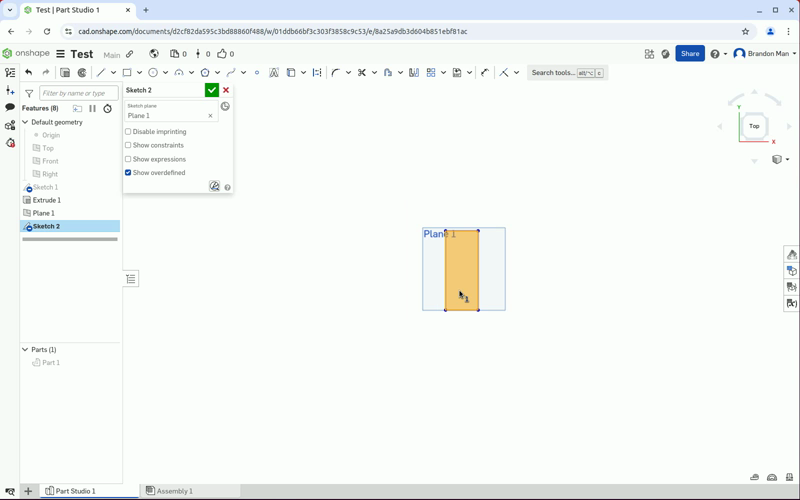
scroll(-6)
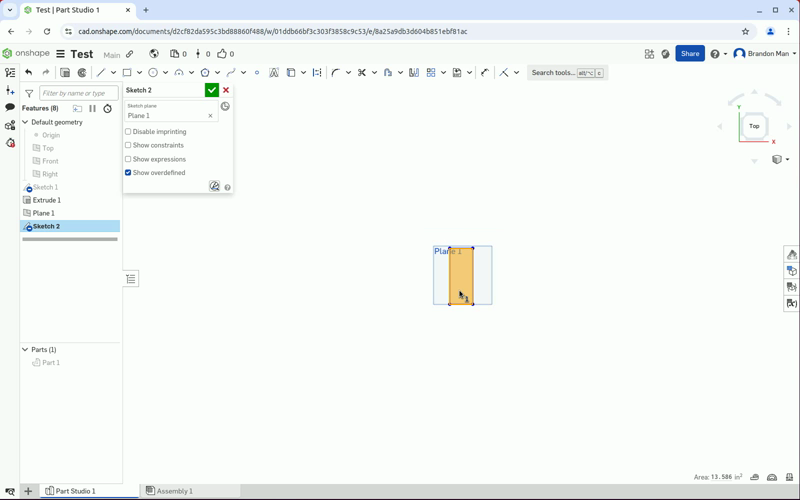
scroll(-6)
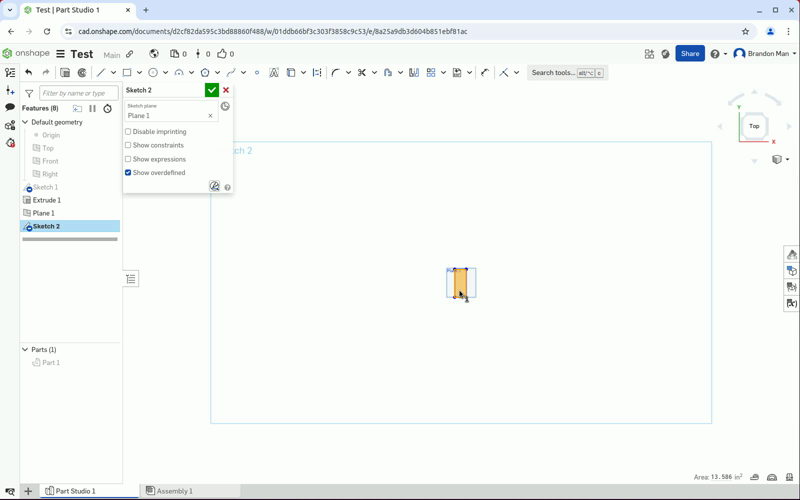
mouse_move(73, 352)
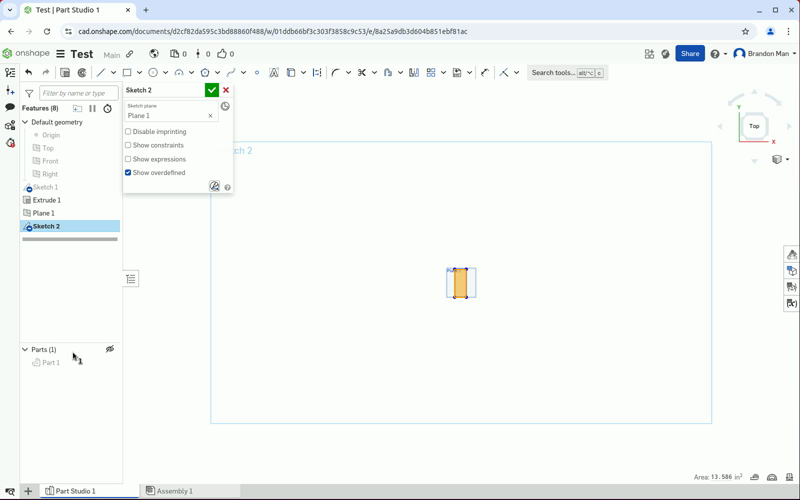
key(shift+y)
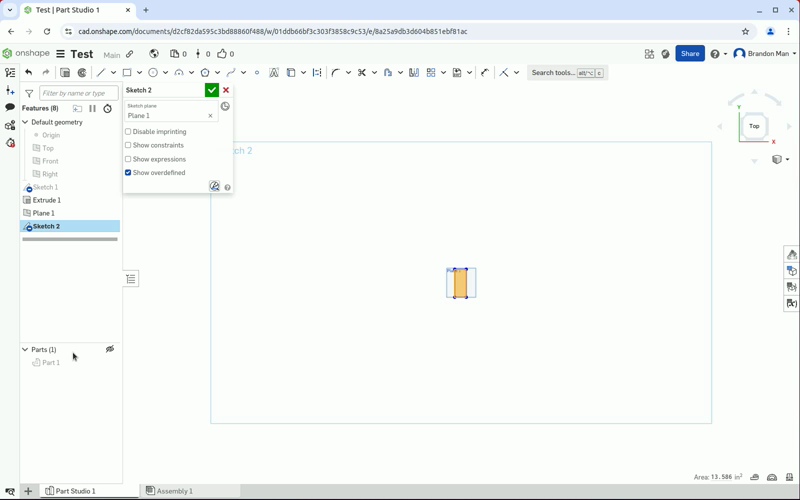
key(shift+e)
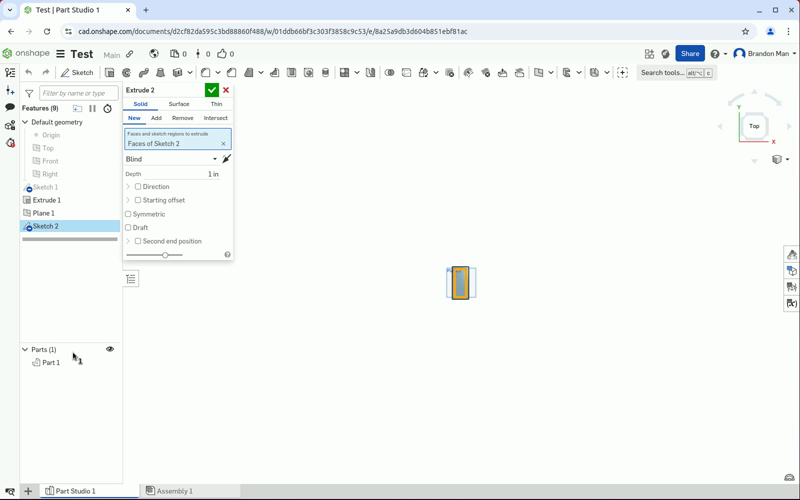
mouse_move(143, 106)
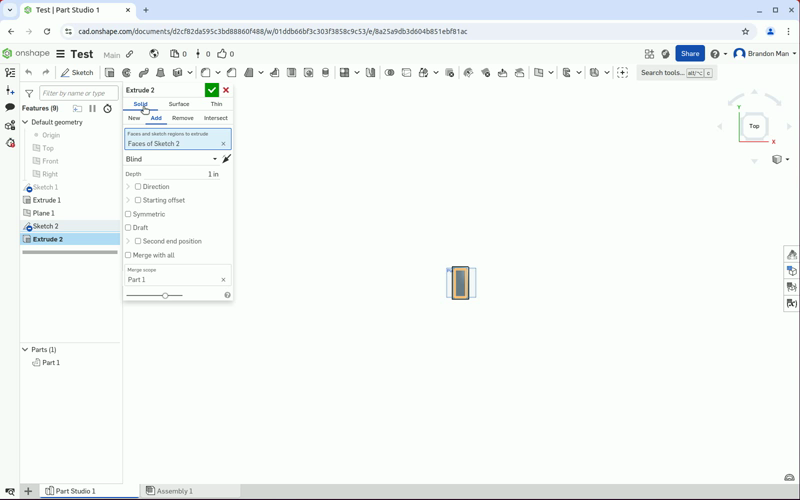
click(143, 106)
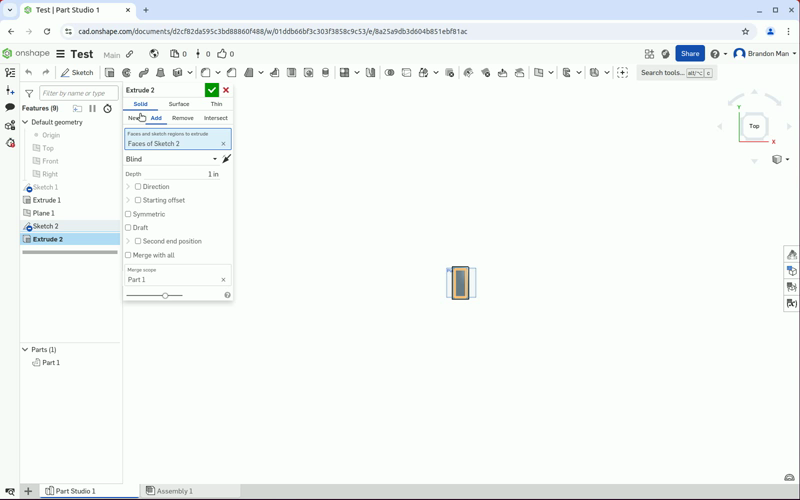
mouse_move(137, 120)
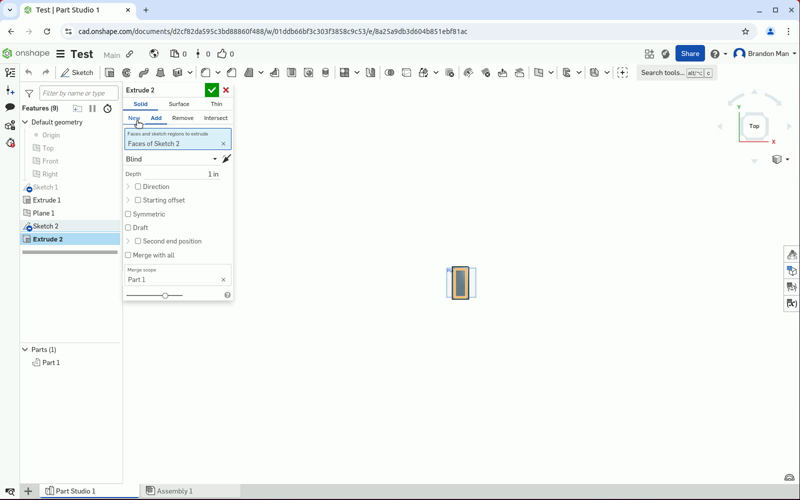
click(137, 120)
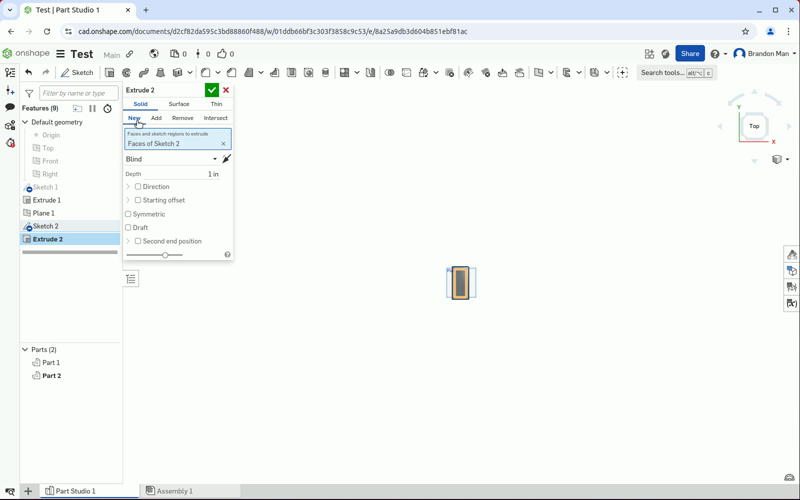
key(tab, 4)
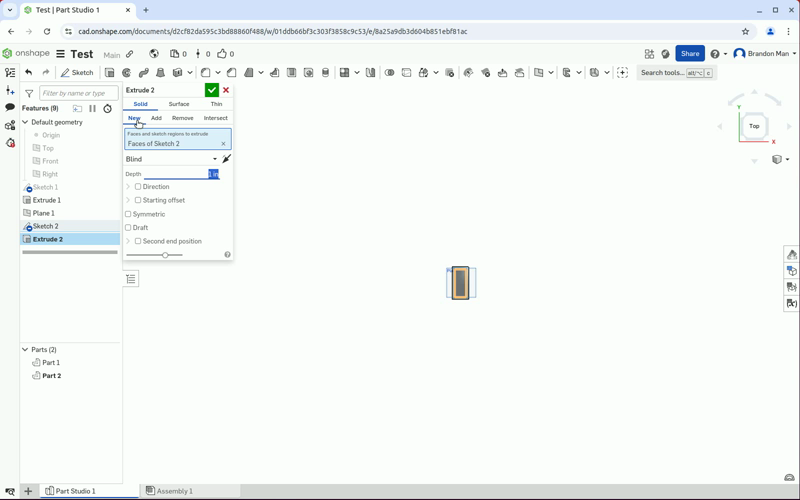
text(21.905)
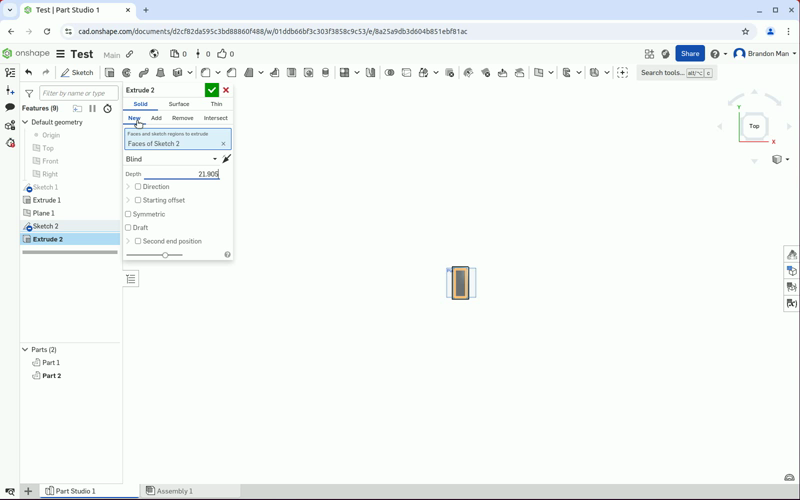
key(enter)
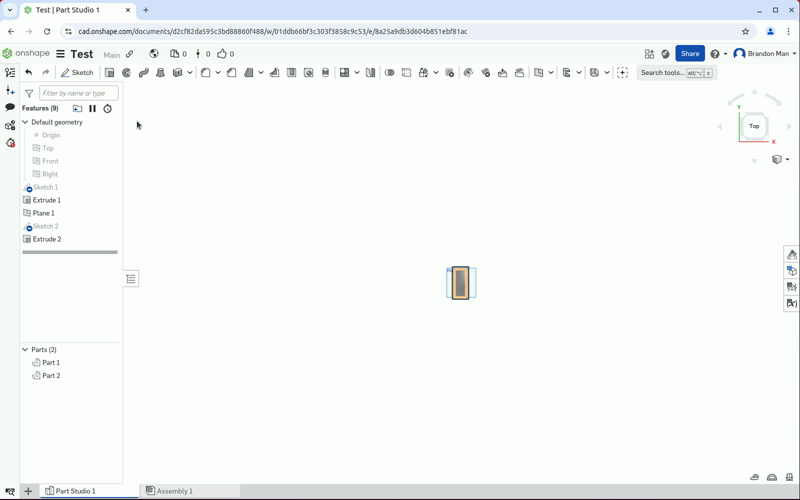
key(shift+h)
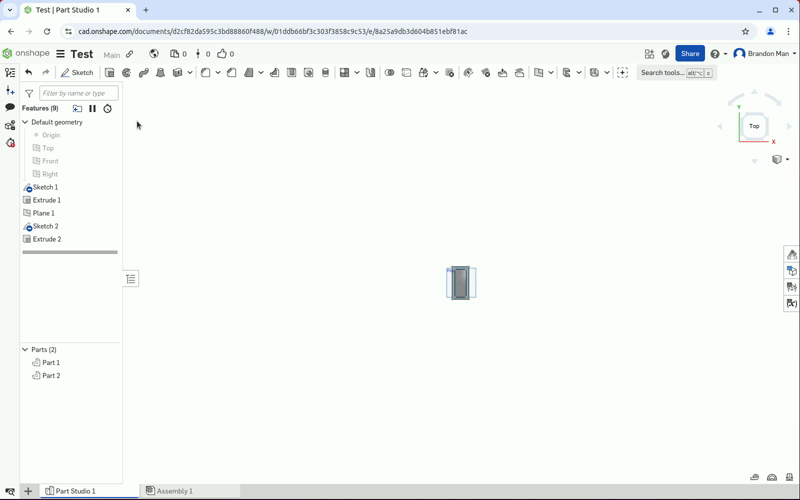
key(shift+h)
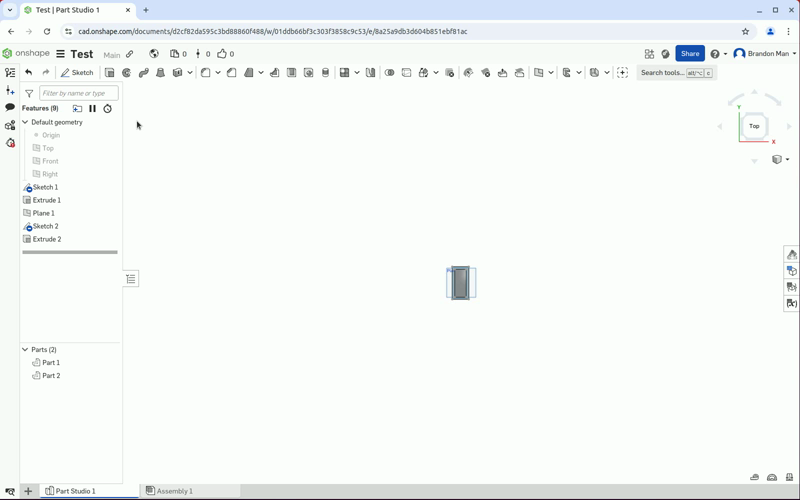
key(shift+7)
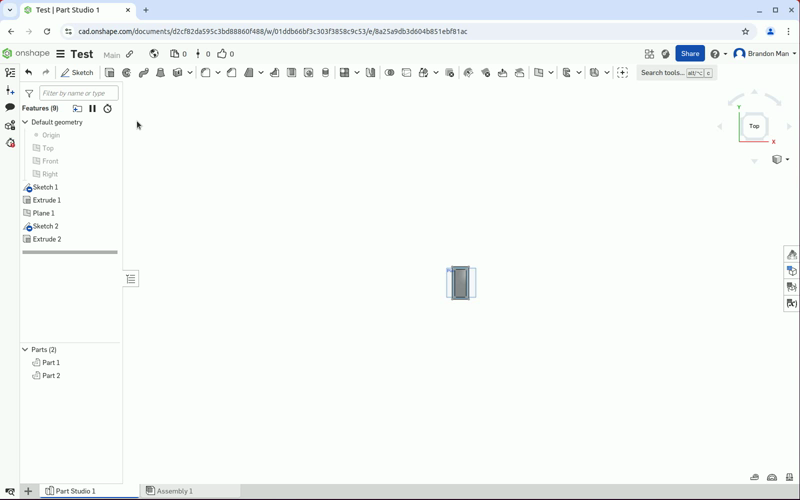
key(up, 3)
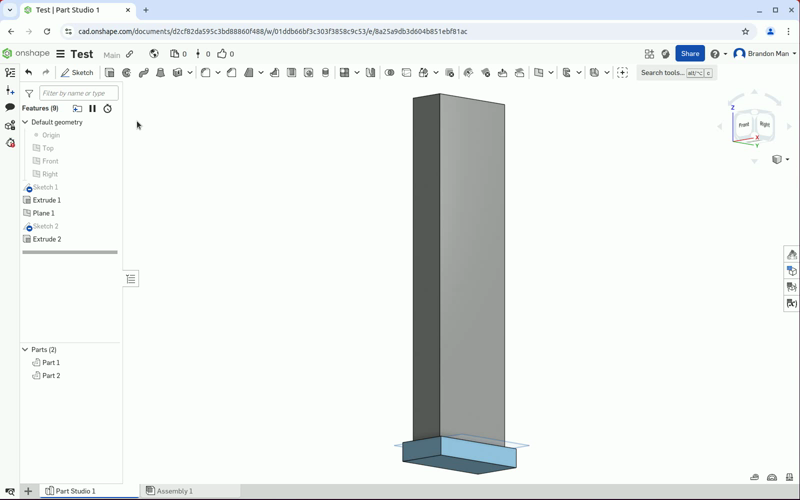
key(left, 3)
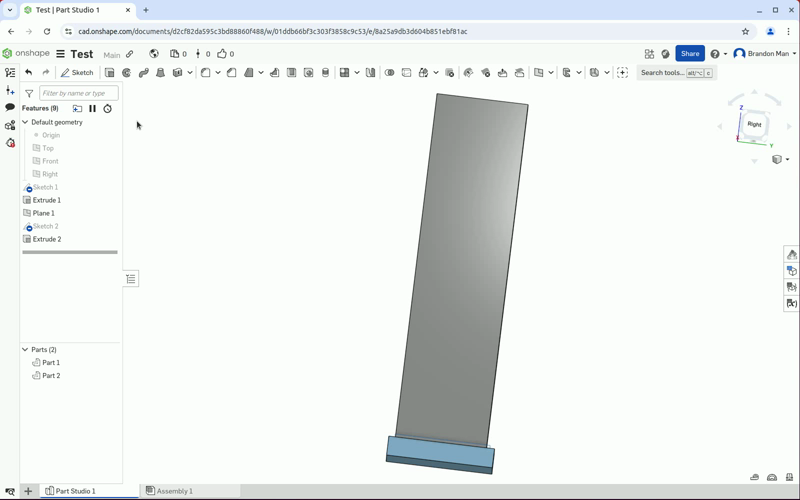
key(right, 3)
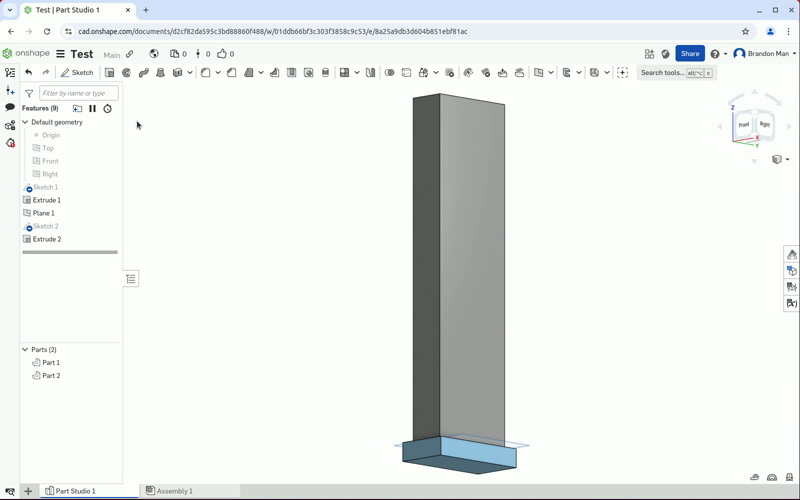
key(down, 3)
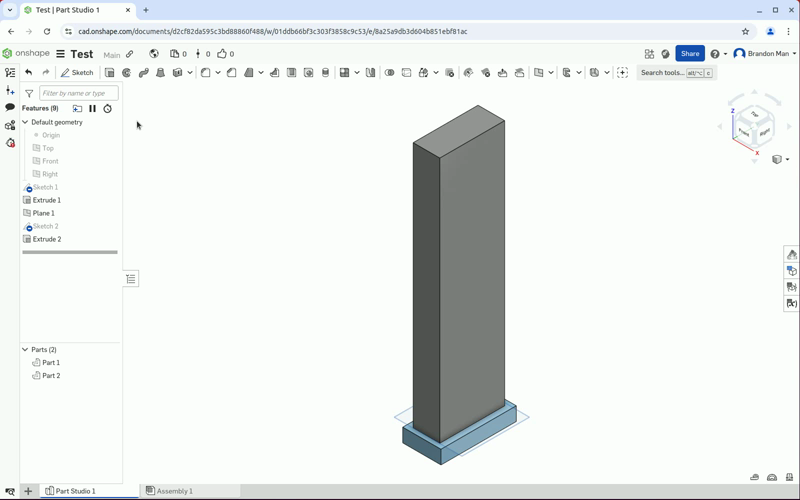
mouse_move(73, 189)
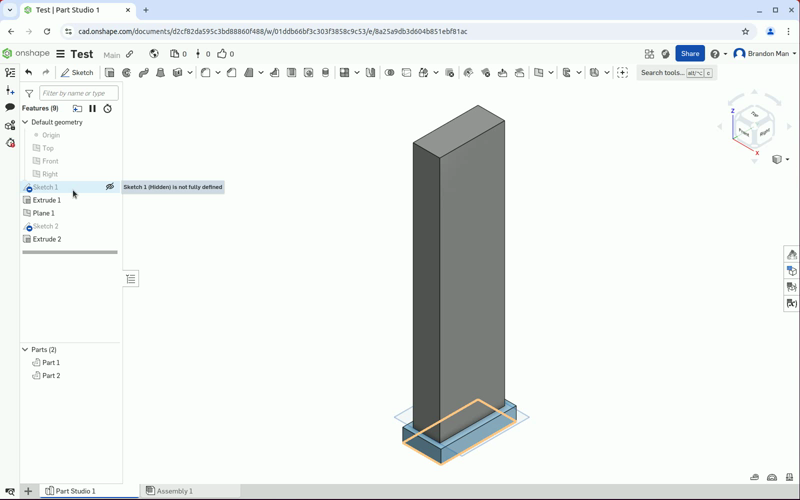
click(73, 189)